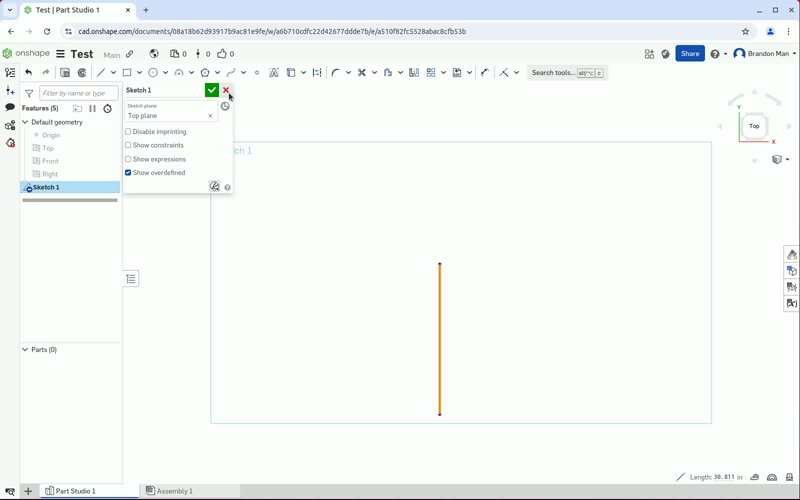
key(shift+h)
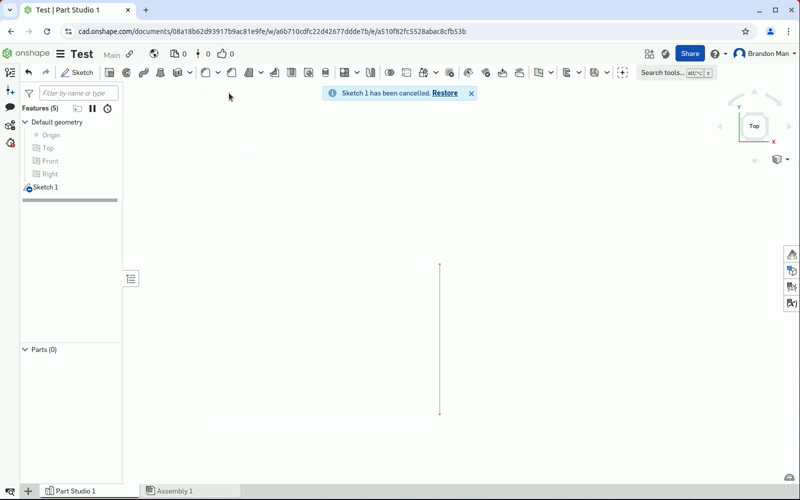
key(shift+s)
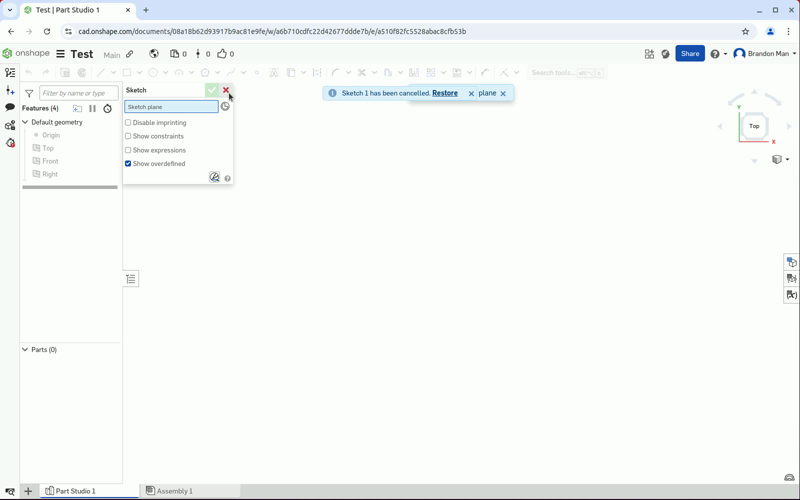
mouse_move(73, 150)
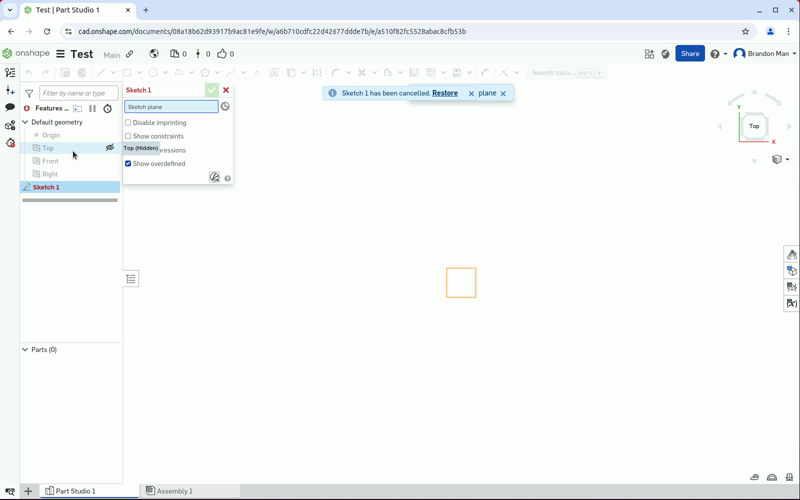
click(73, 150)
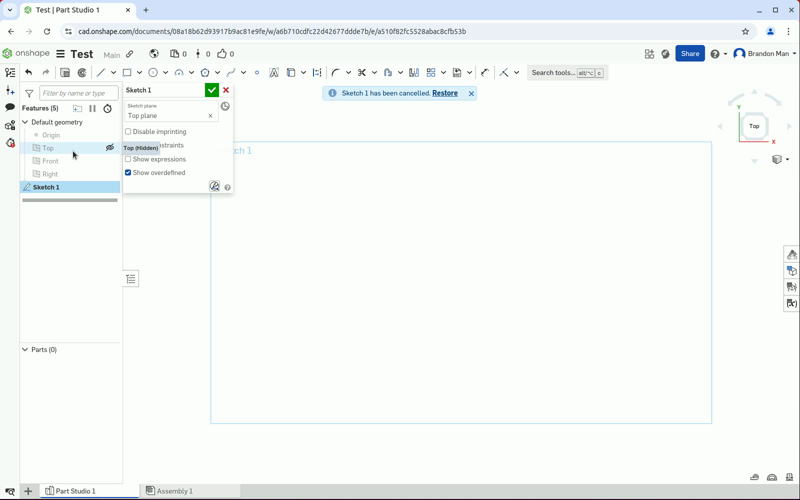
mouse_move(73, 352)
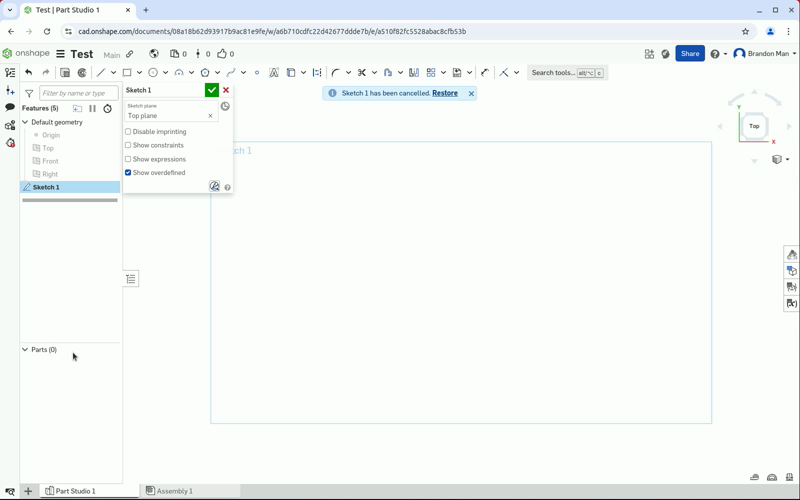
key(y)
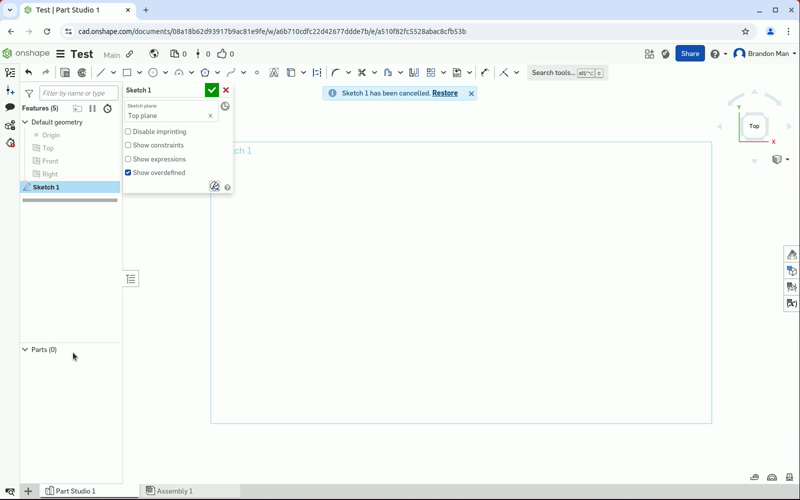
key(l)
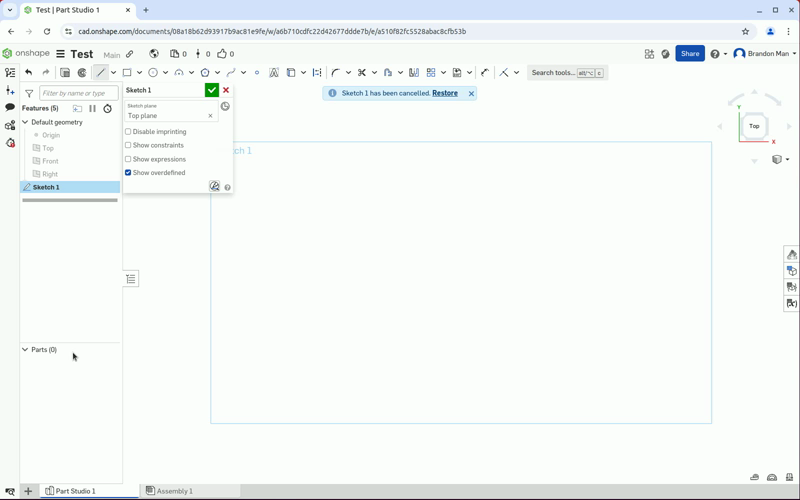
key_down(shift)
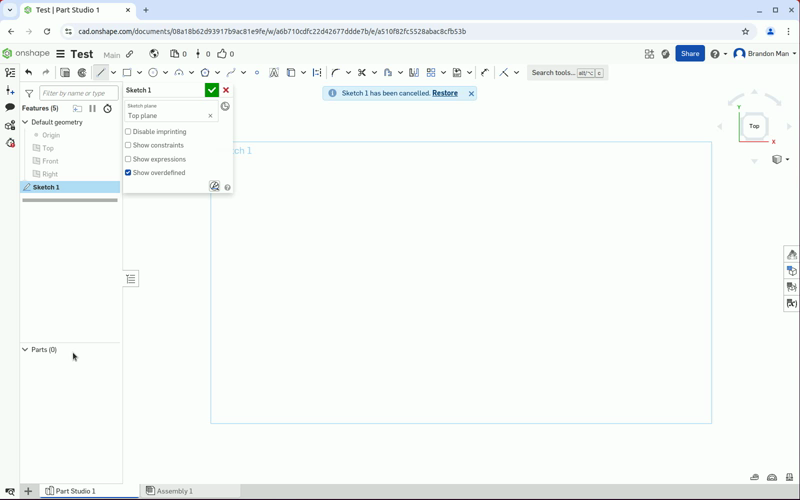
mouse_move(348, 311)
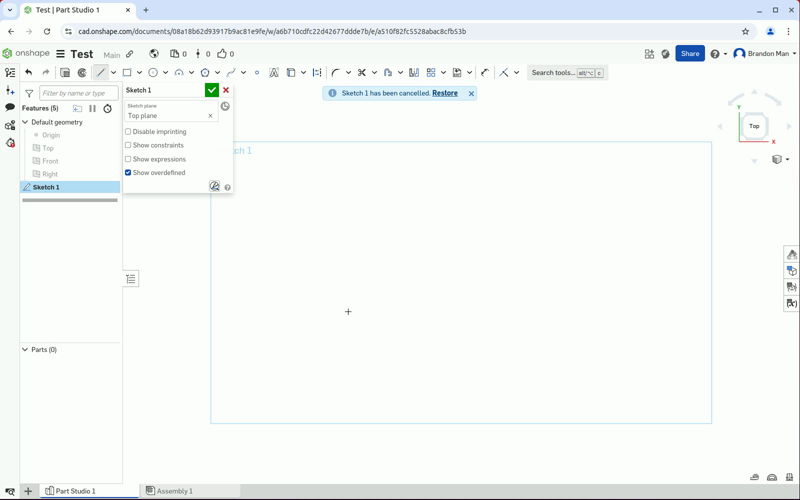
click(348, 311)
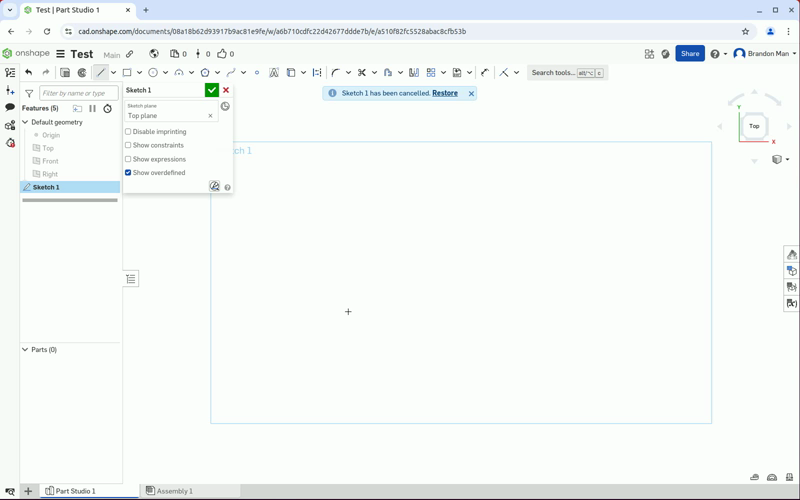
key_up(shift)
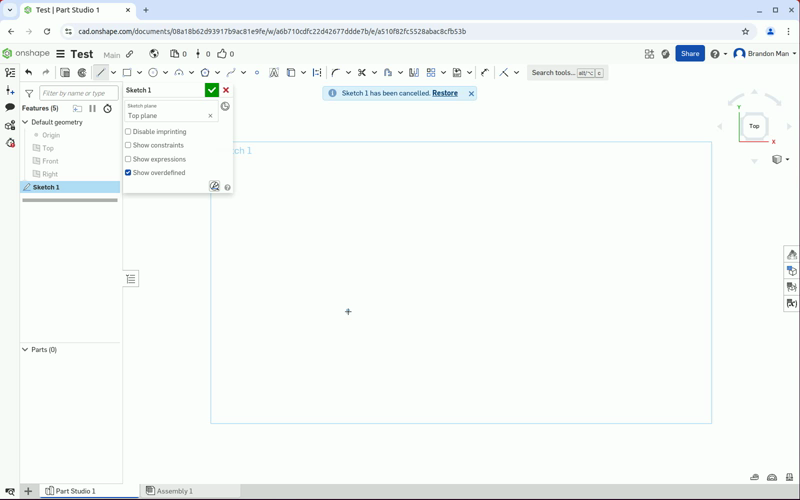
key_down(shift)
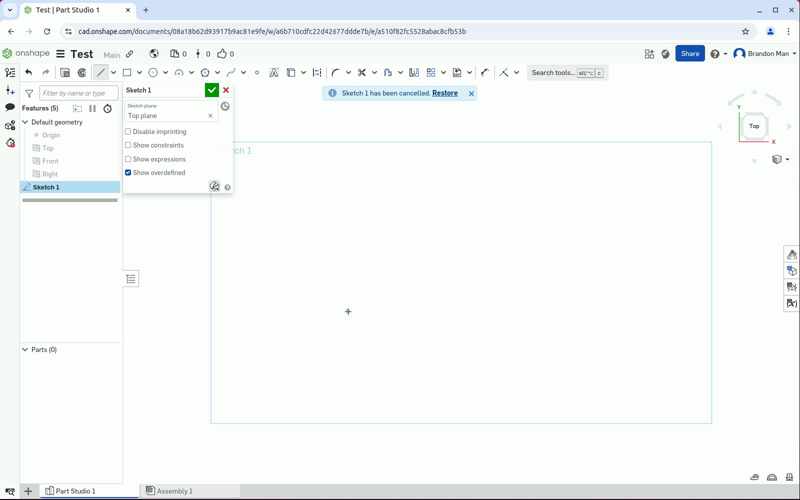
mouse_move(572, 311)
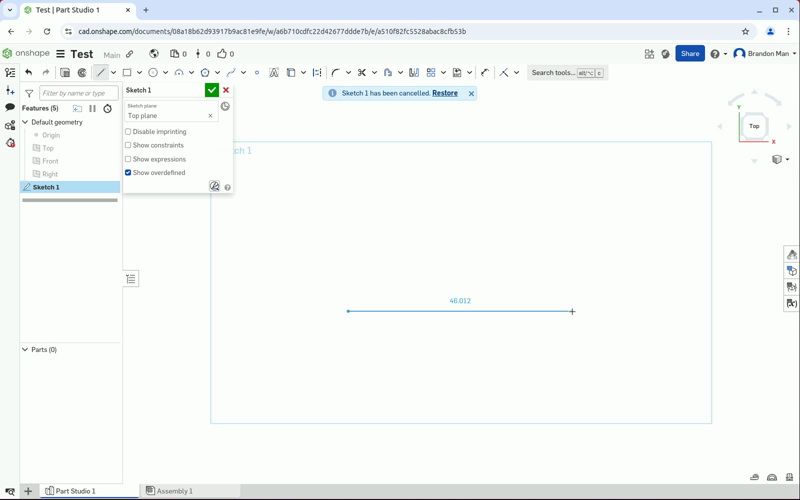
click(572, 311)
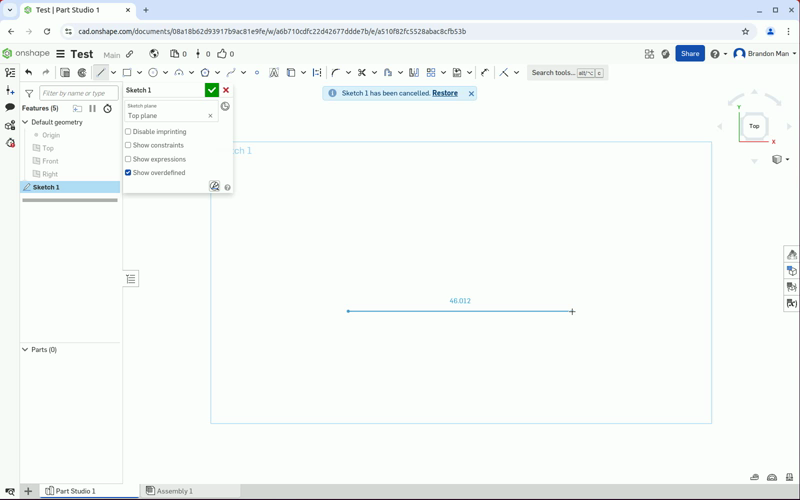
key_up(shift)
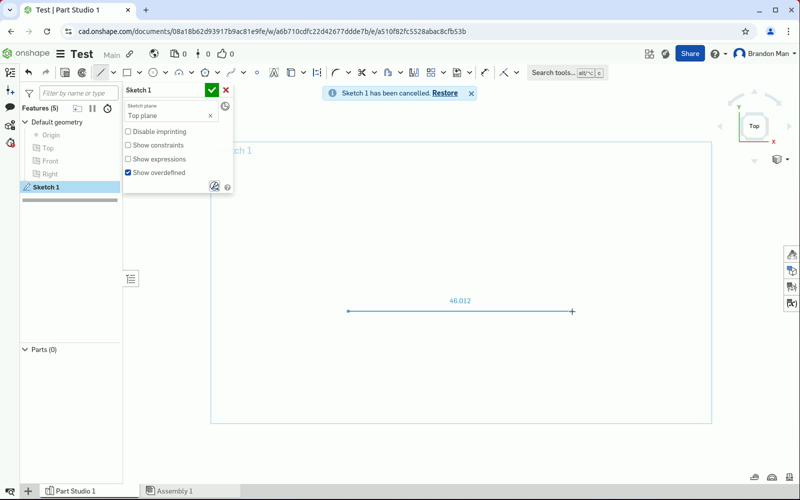
key_down(shift)
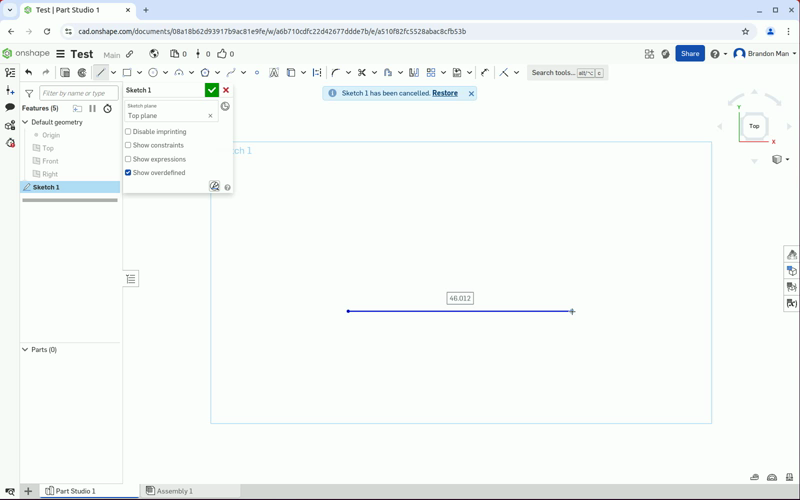
mouse_move(589, 311)
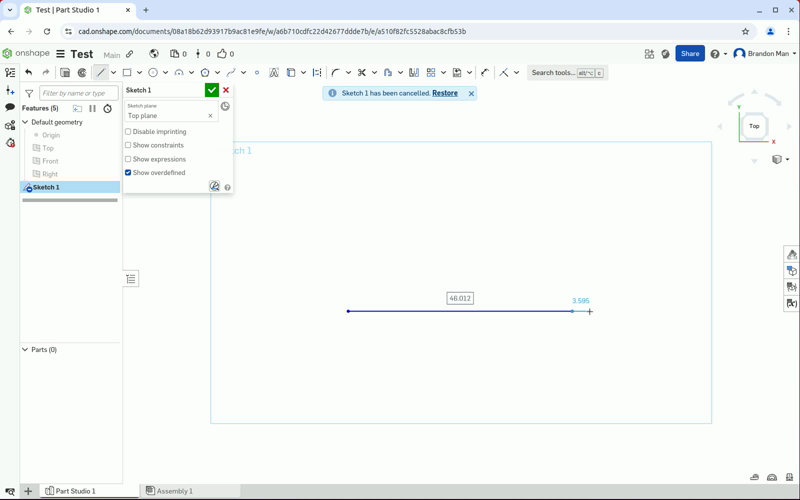
mouse_move(572, 254)
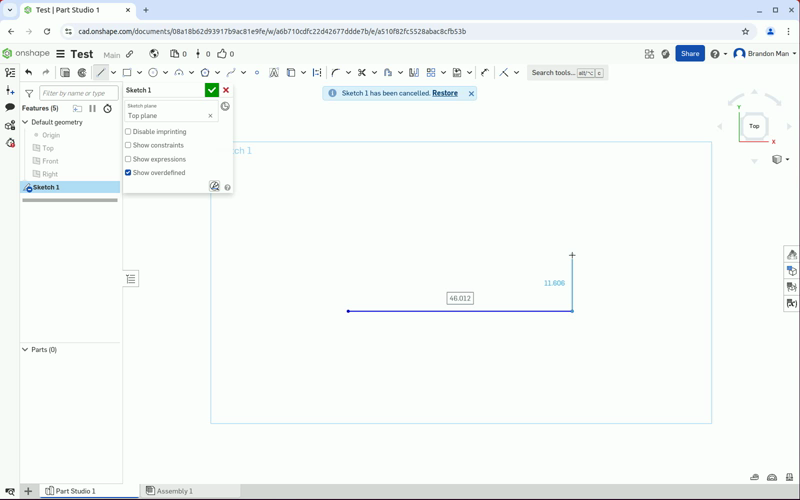
click(572, 254)
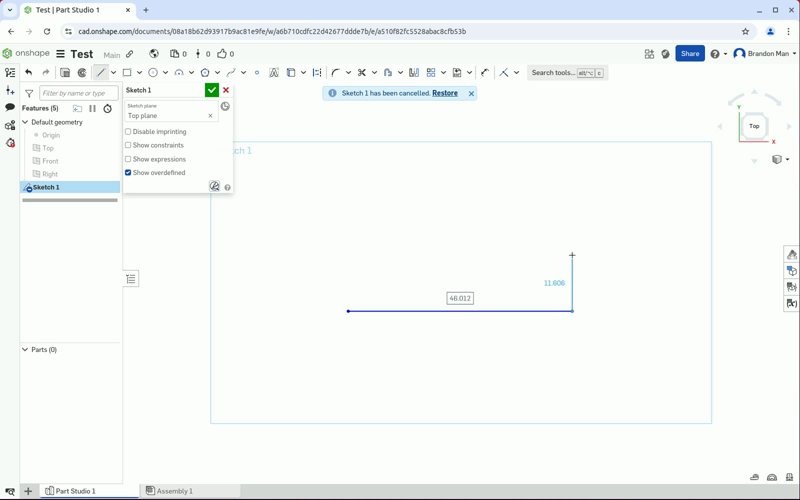
key_up(shift)
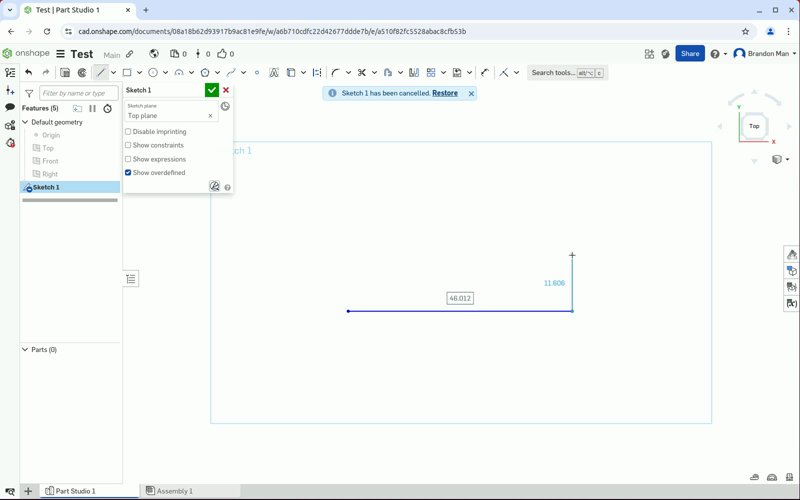
key_down(shift)
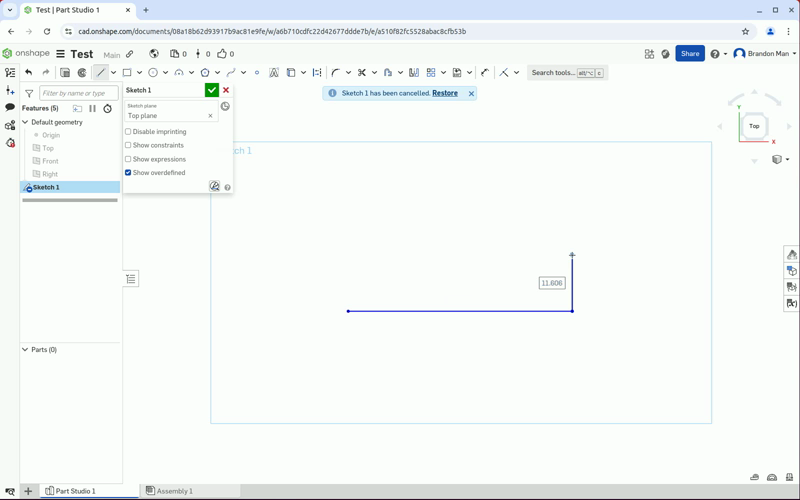
mouse_move(348, 254)
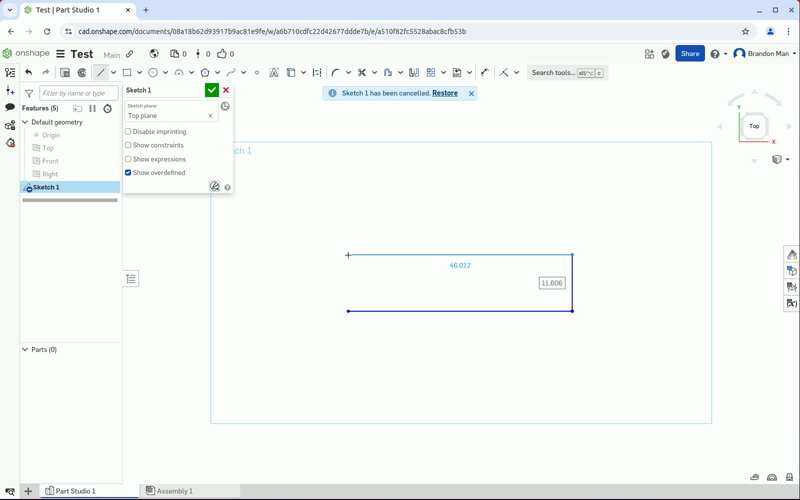
click(348, 254)
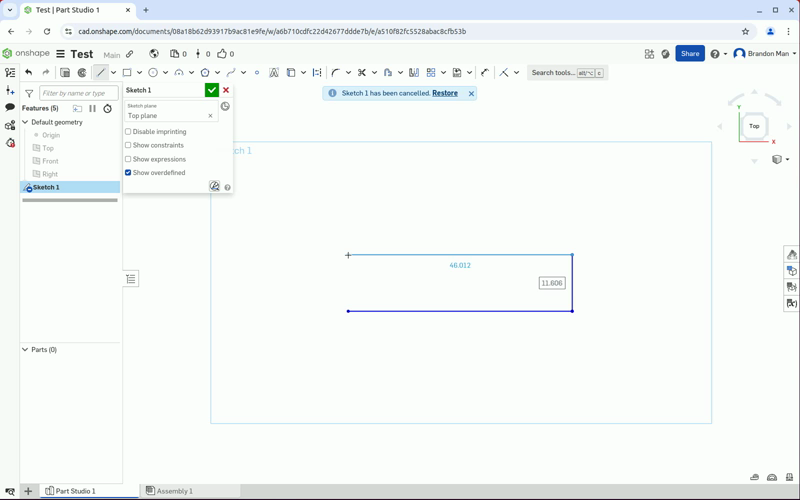
key_up(shift)
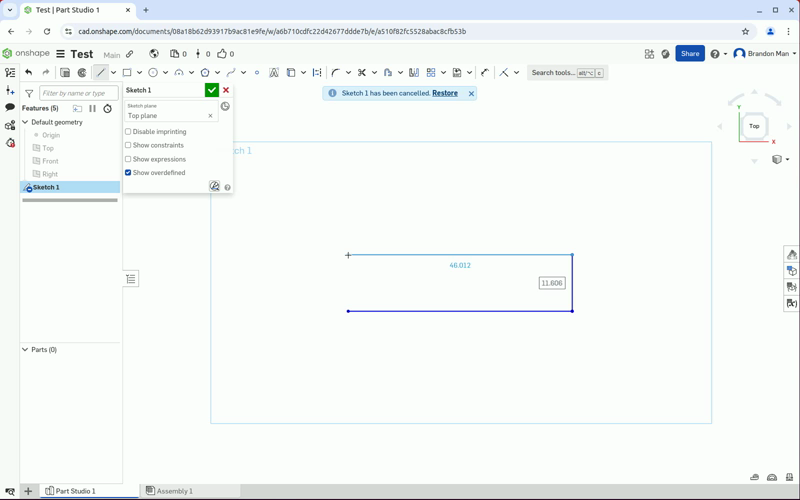
mouse_move(378, 254)
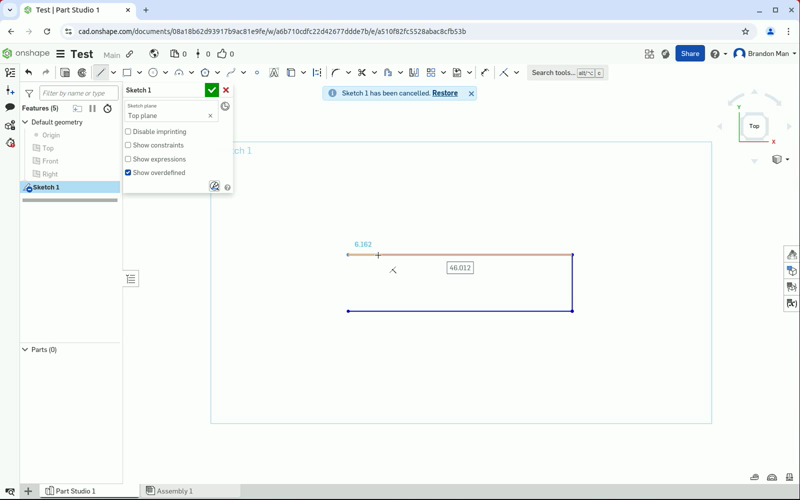
key_down(shift)
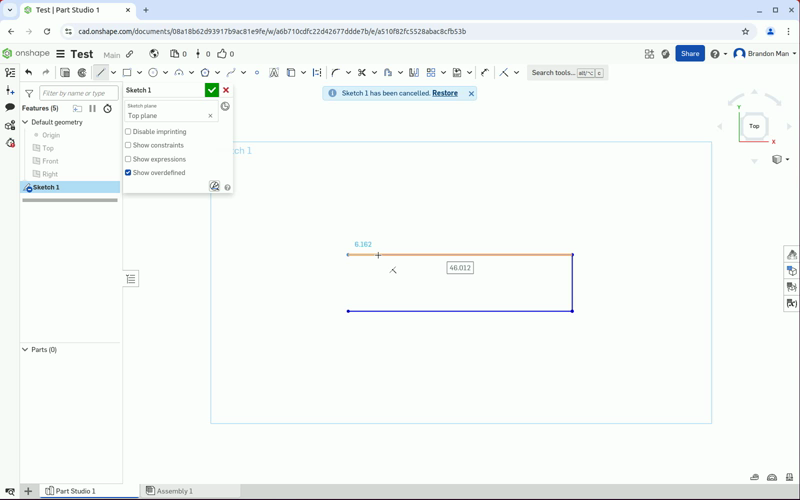
mouse_move(348, 311)
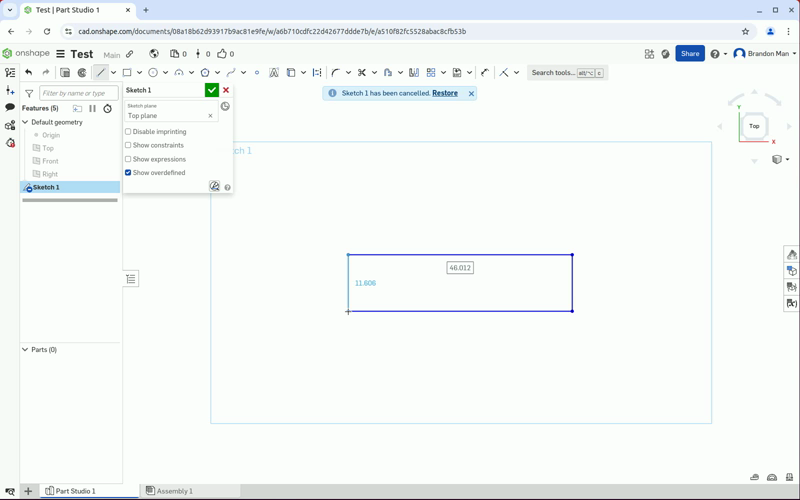
key_up(shift)
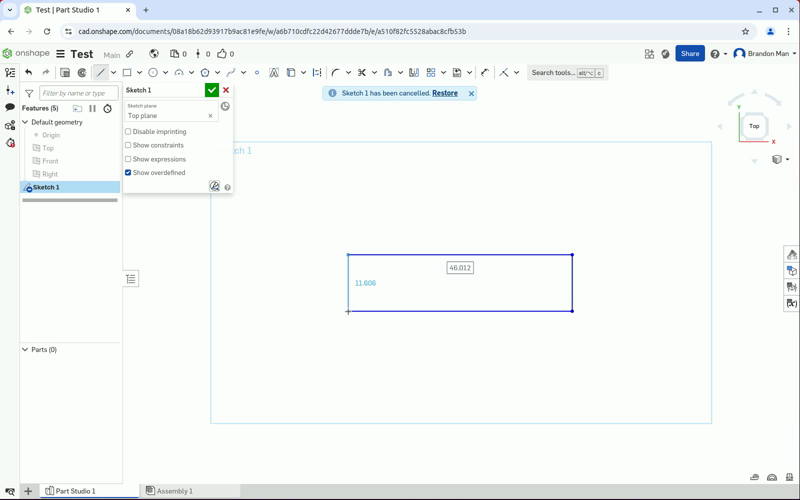
click(348, 311)
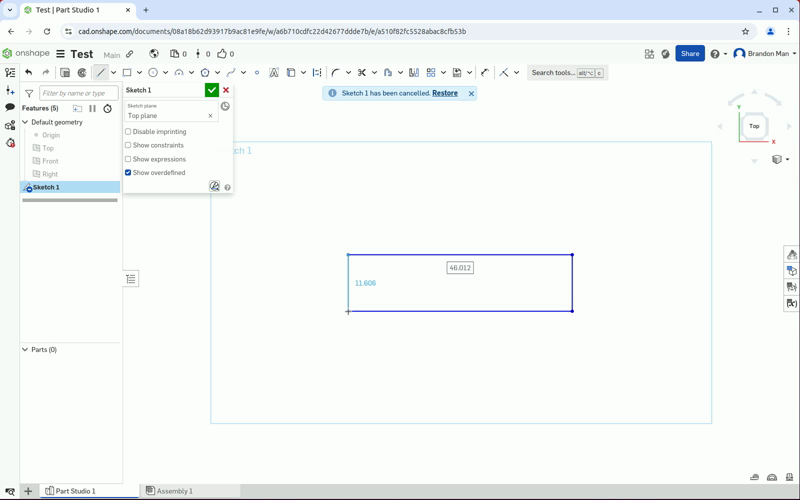
key(esc)
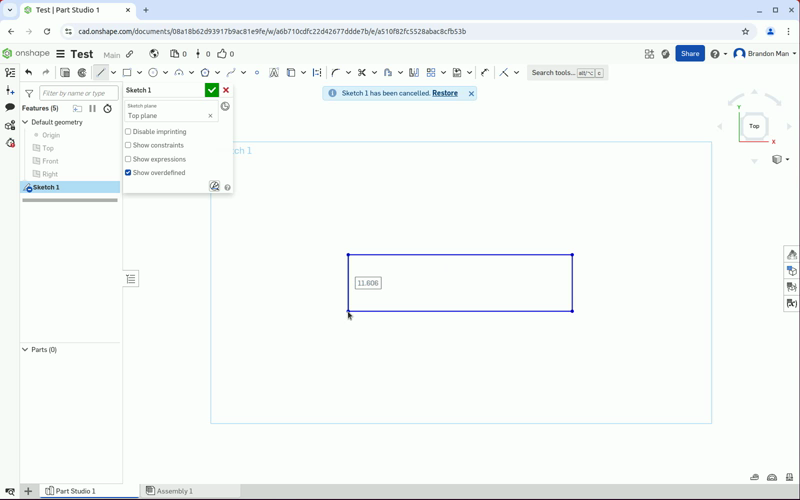
mouse_move(529, 266)
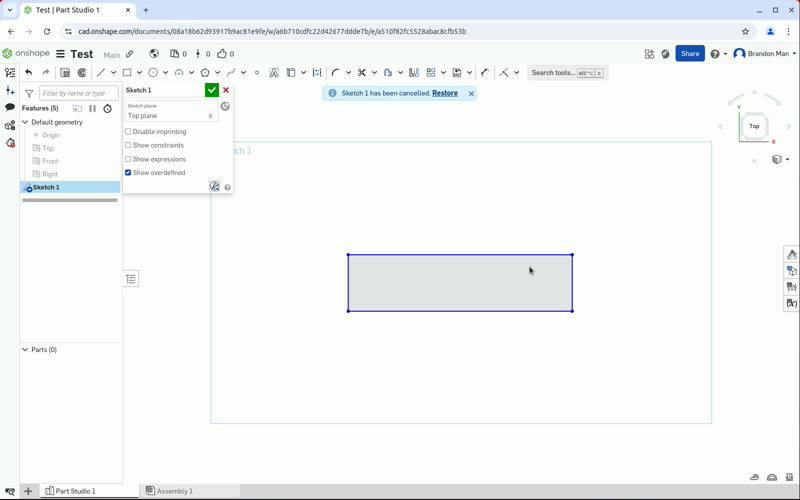
click(529, 266)
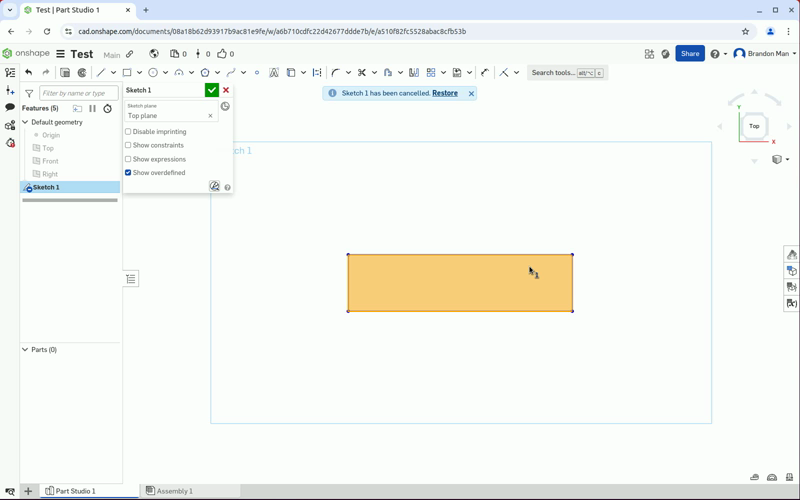
mouse_move(73, 352)
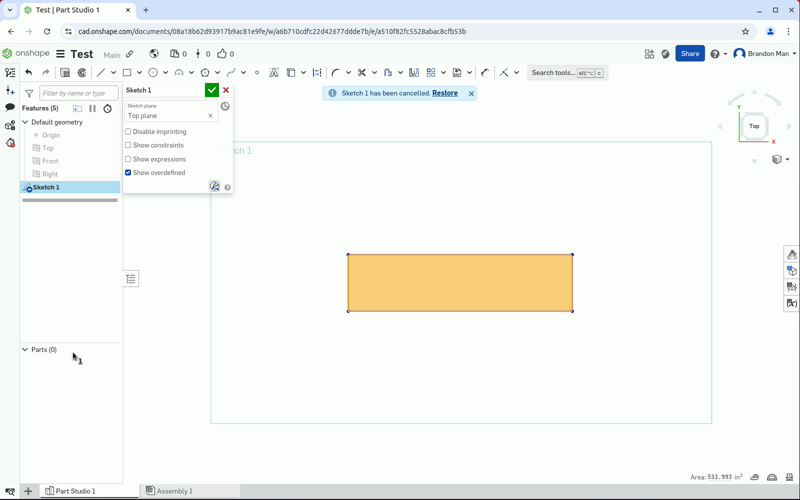
key(shift+y)
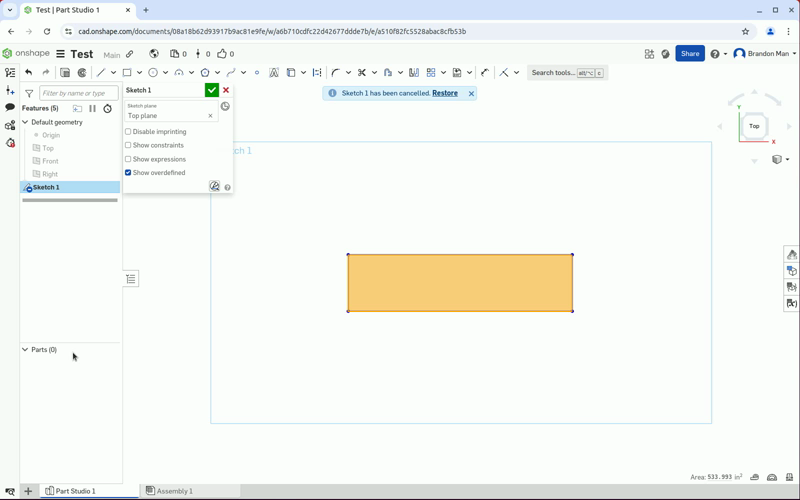
key(shift+e)
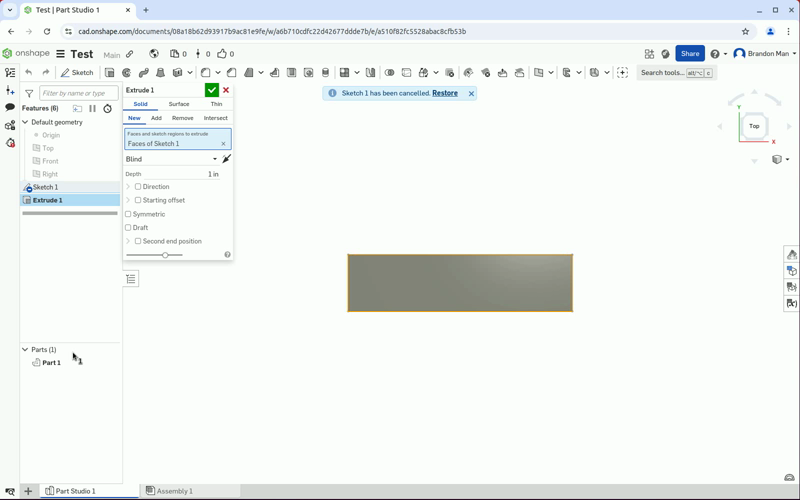
mouse_move(143, 106)
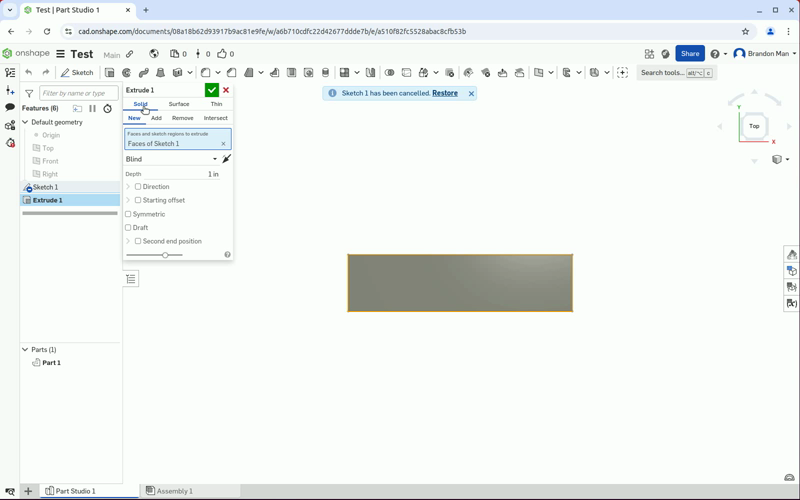
click(143, 106)
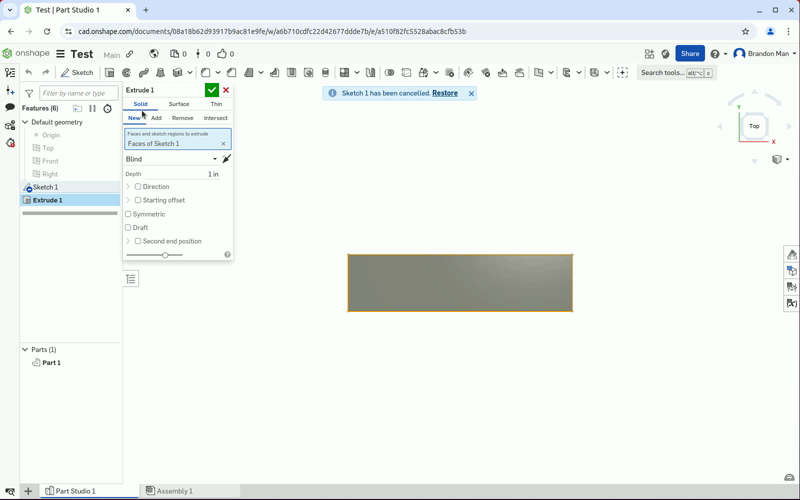
mouse_move(137, 120)
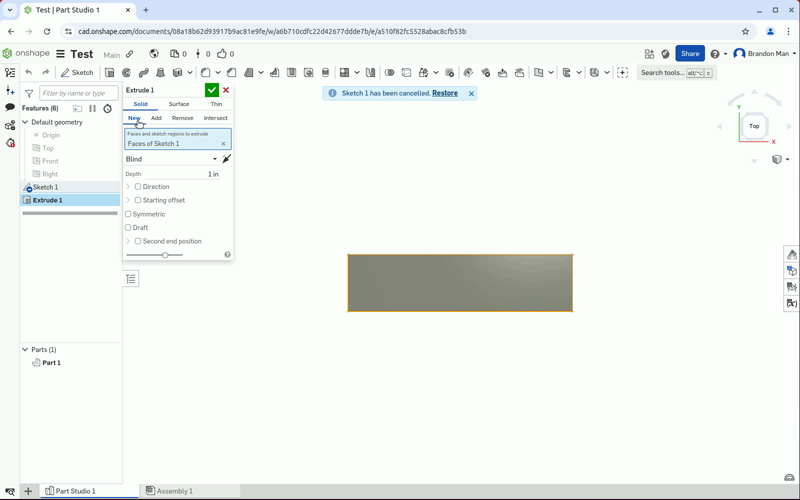
click(137, 120)
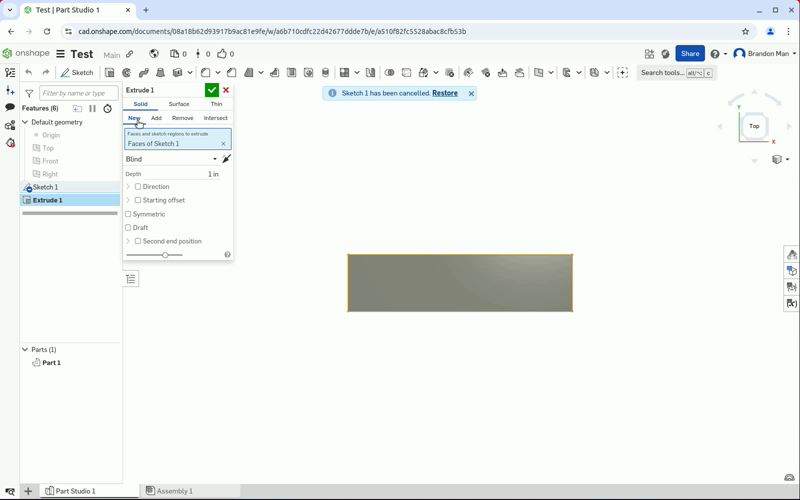
key(tab, 4)
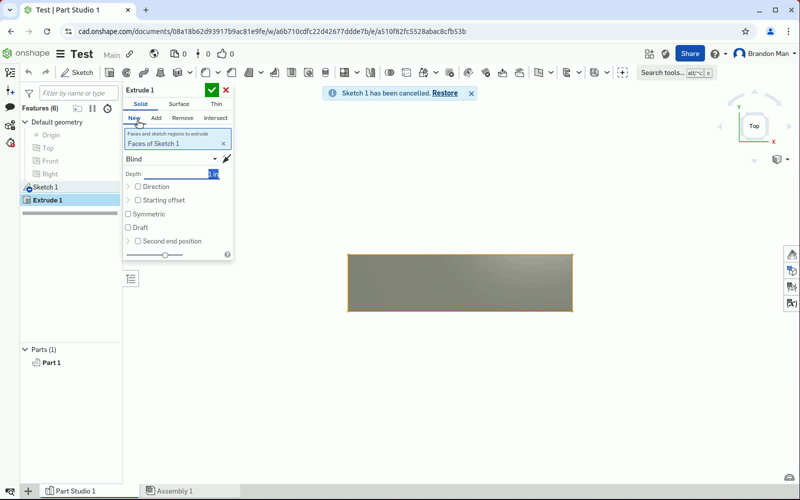
text(3.851)
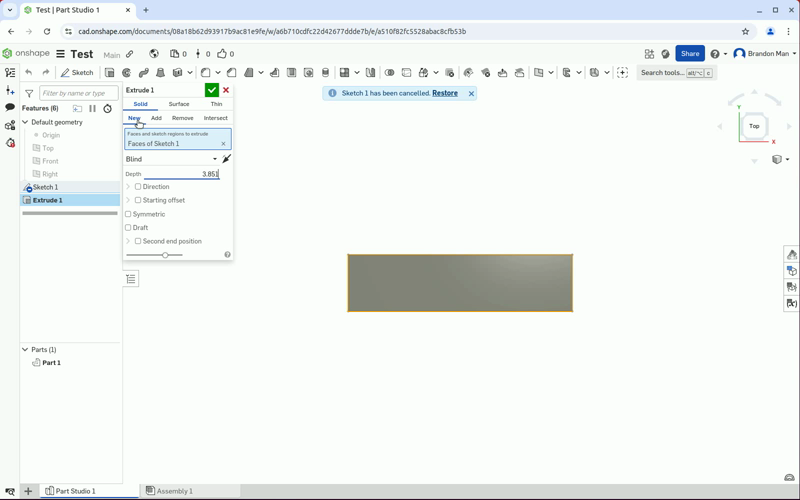
key(enter)
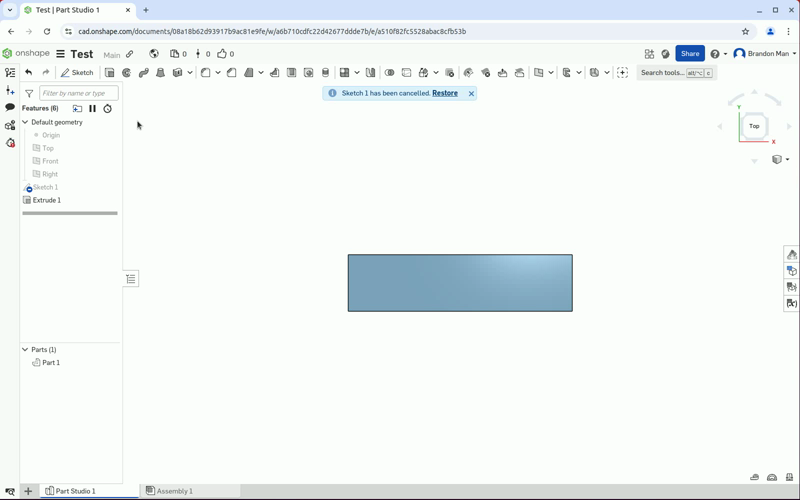
key(shift+h)
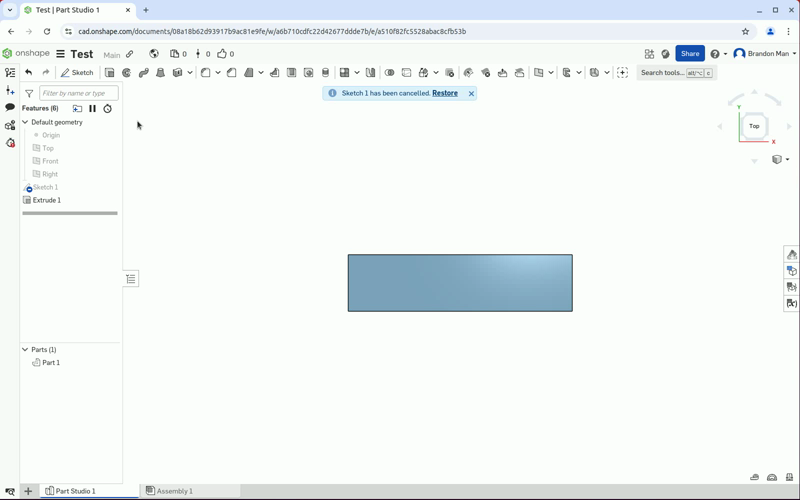
key(shift+h)
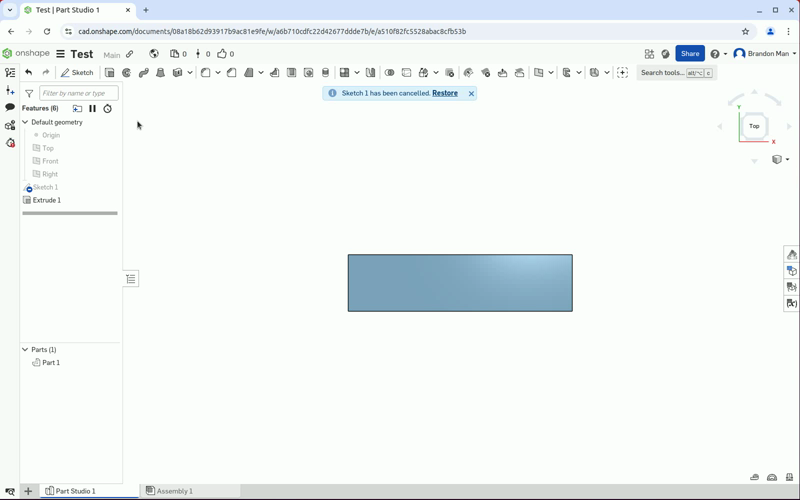
mouse_move(73, 189)
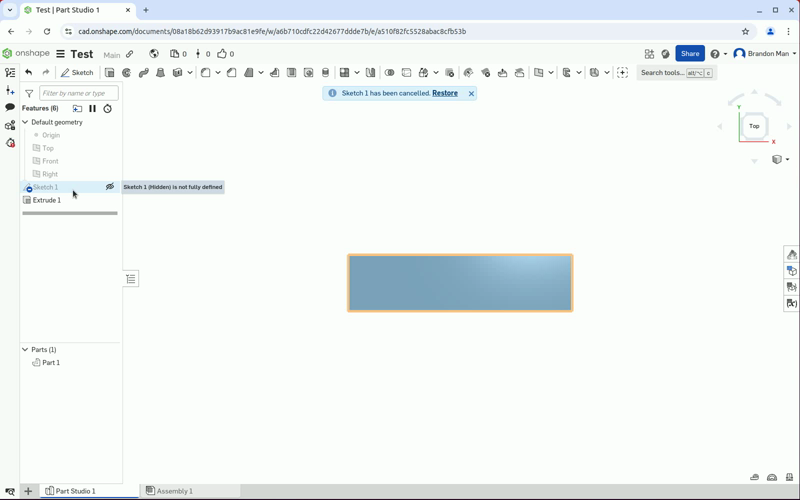
click(73, 189)
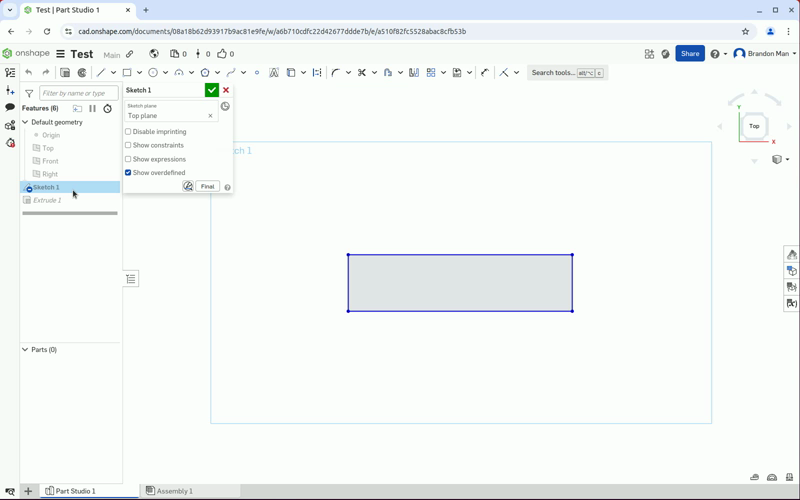
mouse_move(229, 92)
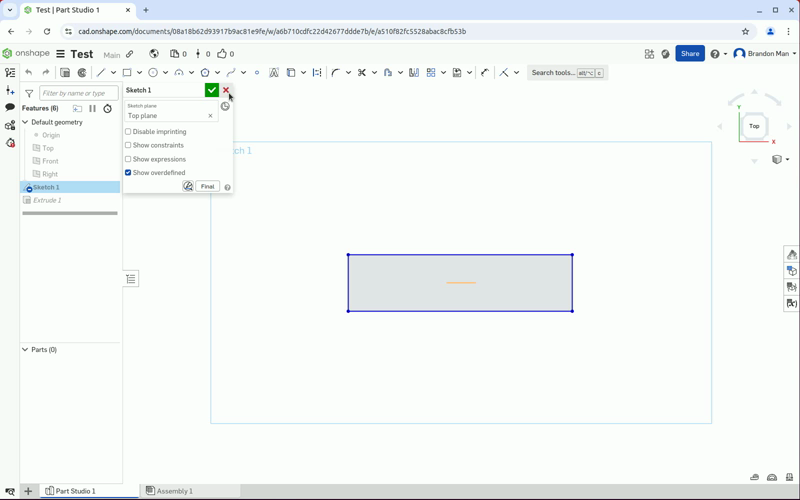
click(229, 92)
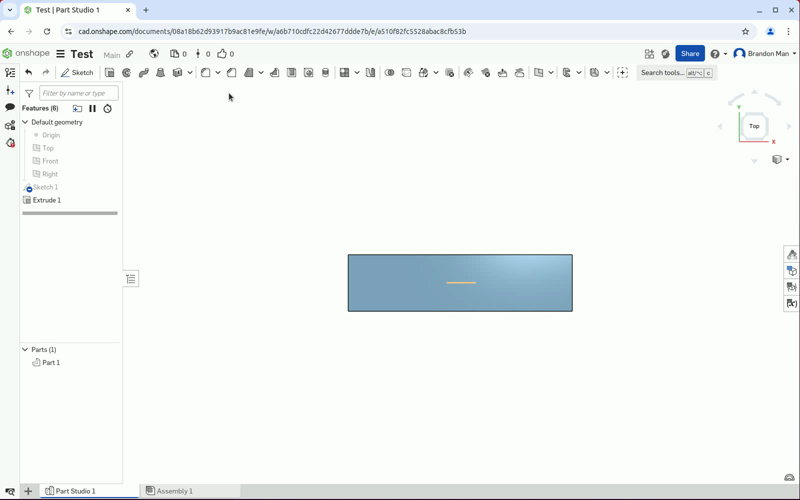
mouse_move(541, 75)
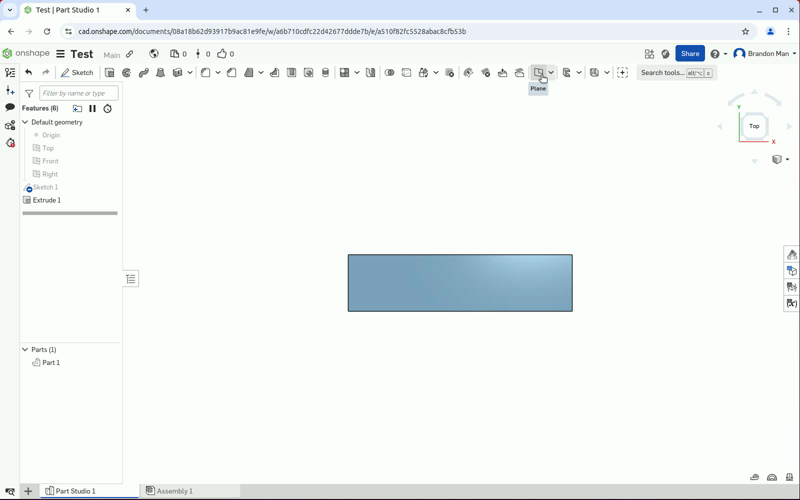
click(541, 75)
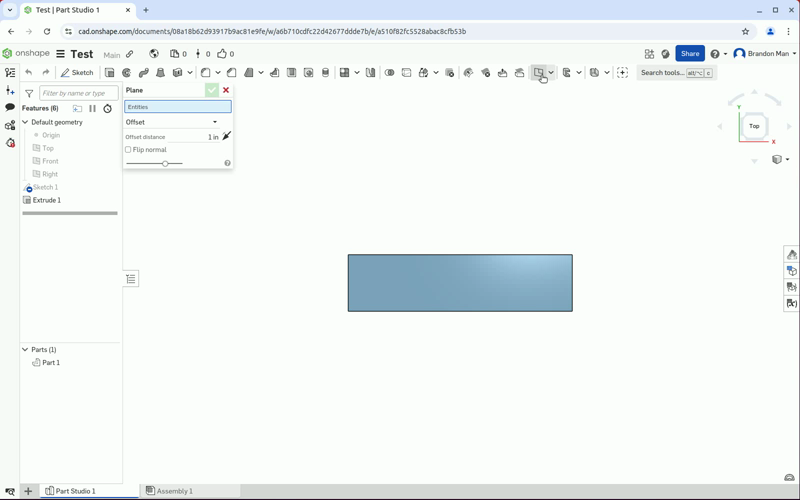
mouse_move(73, 150)
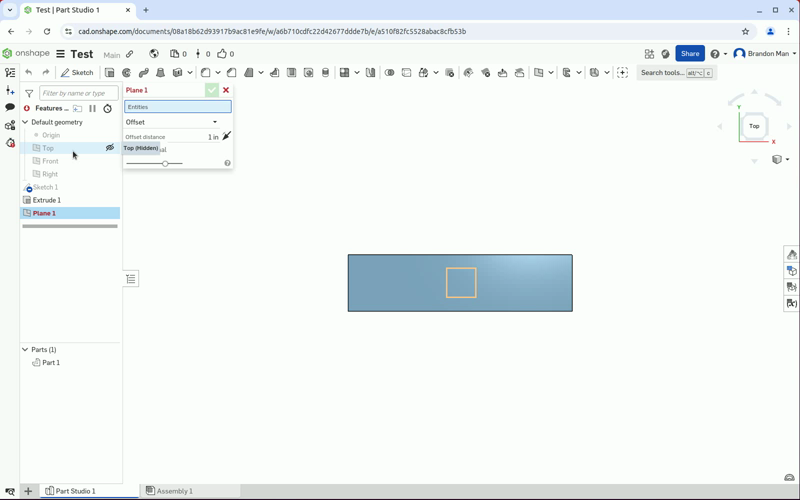
click(73, 150)
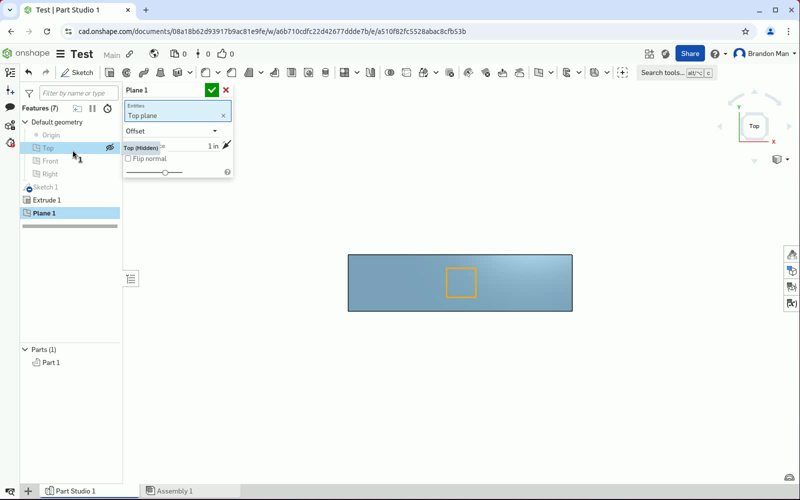
key(tab, 2)
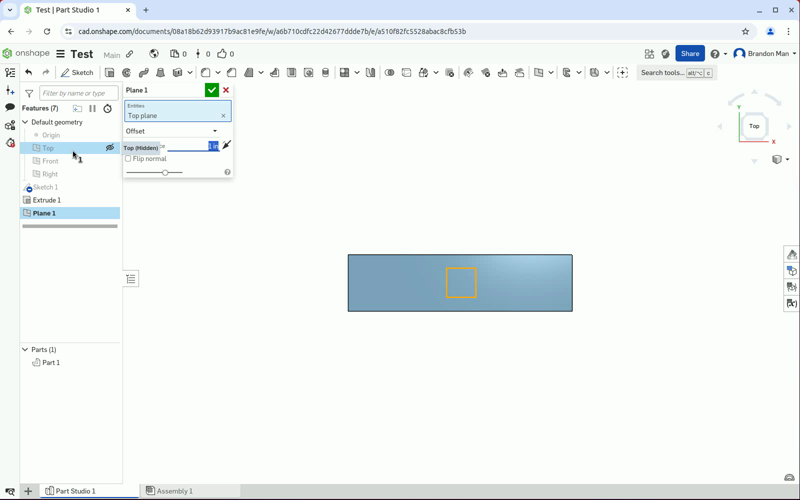
text(3.851)
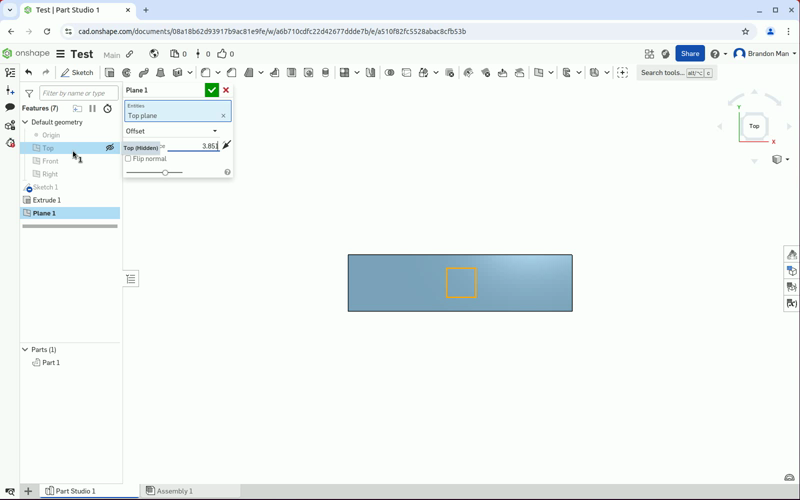
key(enter, 2)
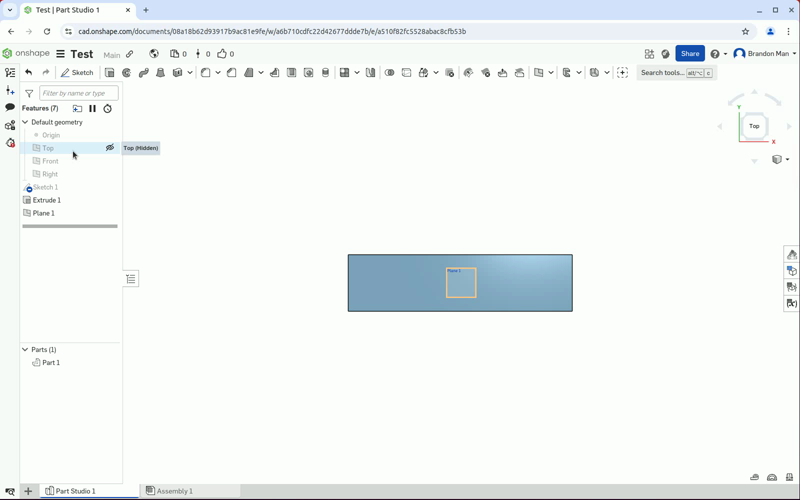
key(shift+s)
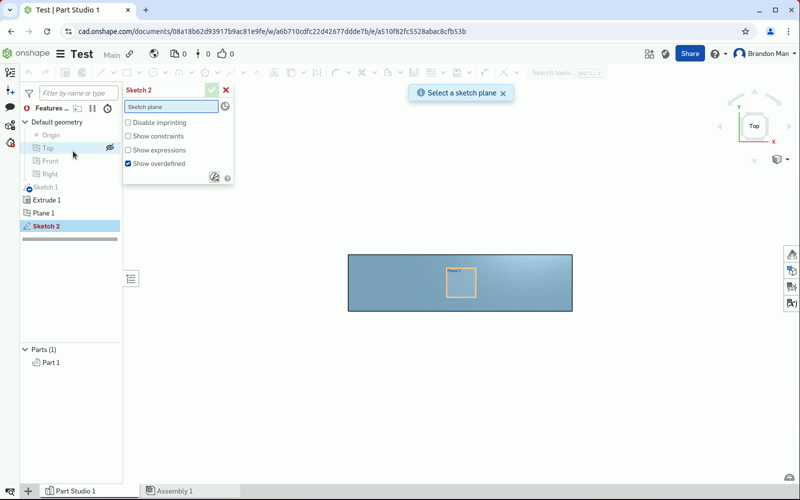
mouse_move(73, 215)
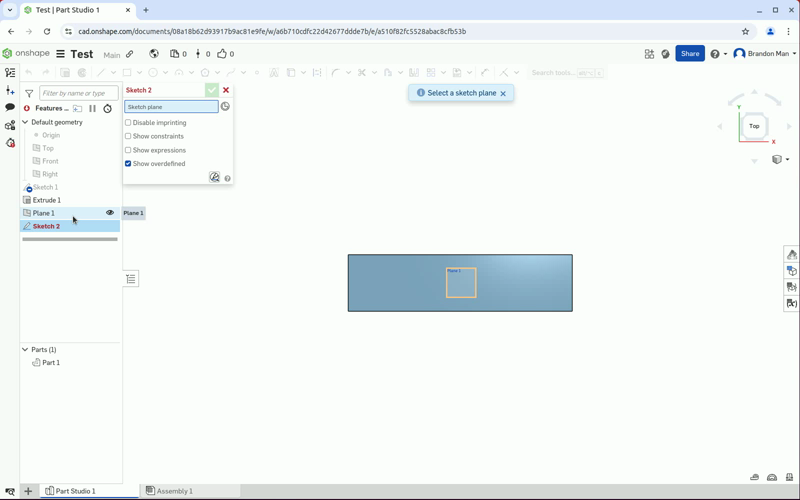
click(73, 215)
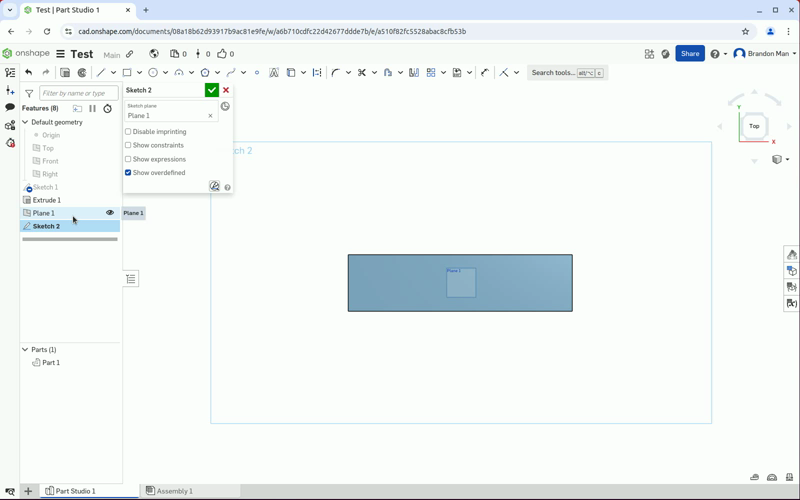
mouse_move(73, 352)
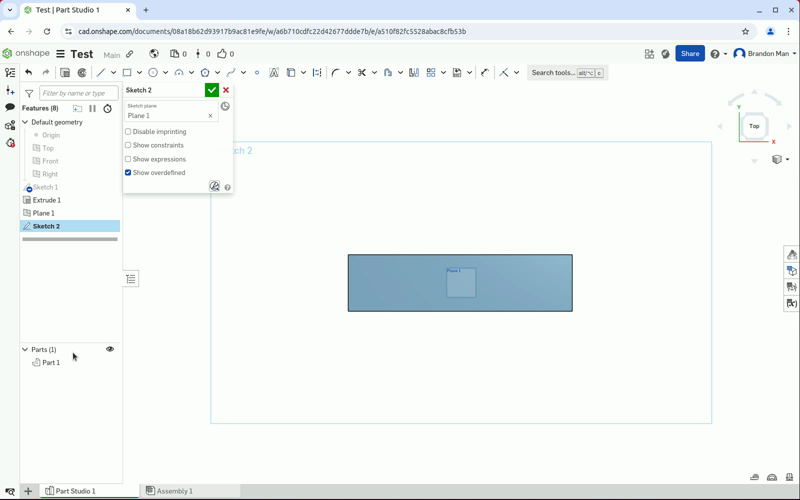
key(y)
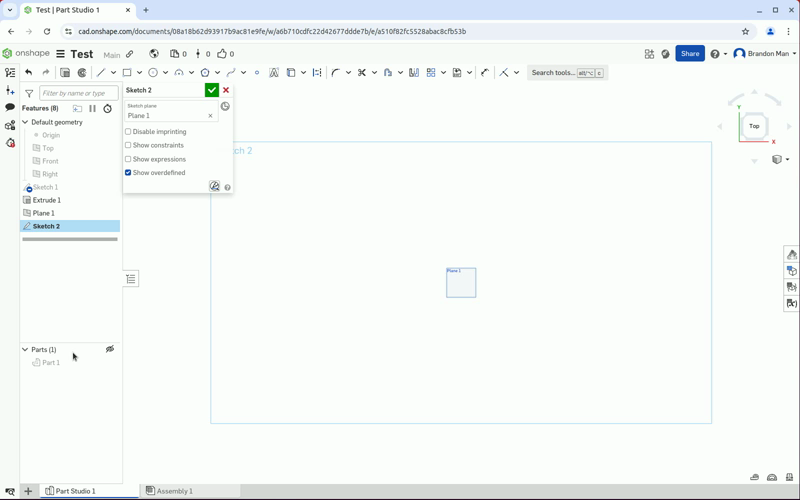
key(c)
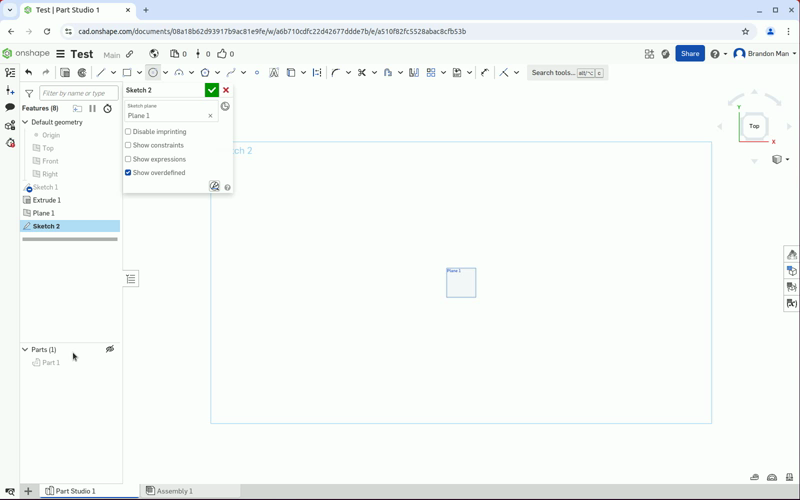
key_down(shift)
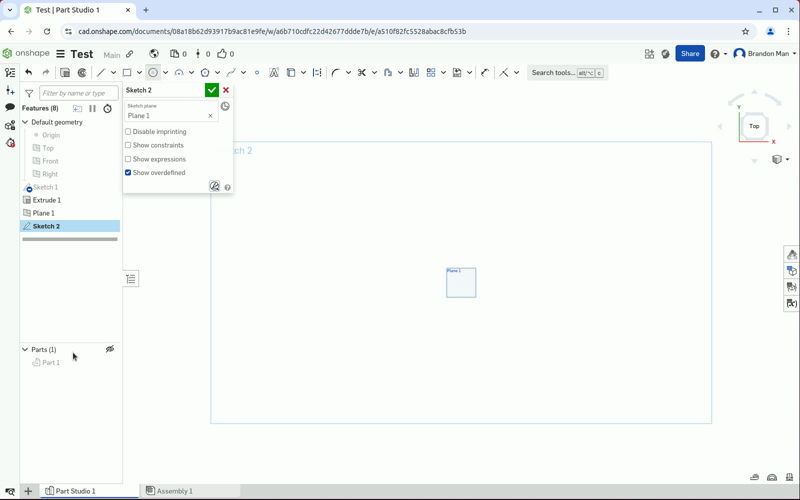
mouse_move(404, 282)
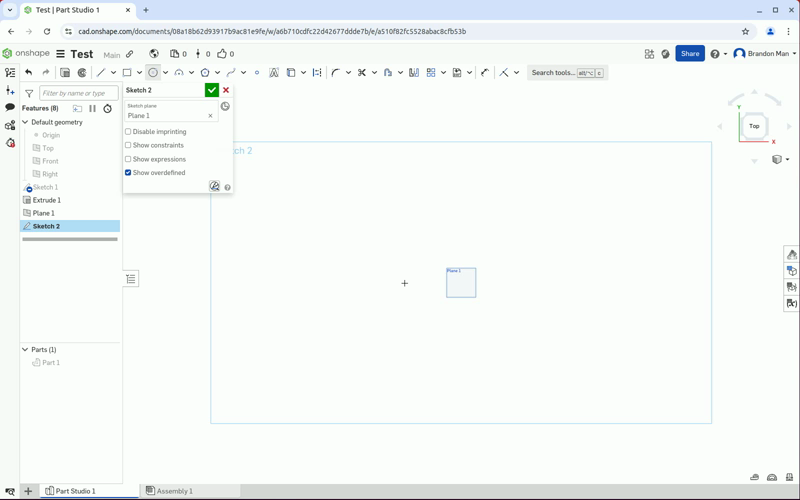
click(404, 282)
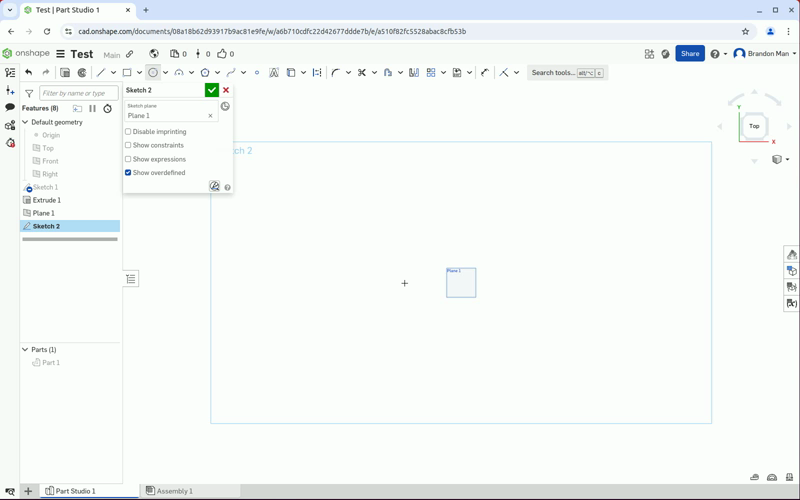
key_up(shift)
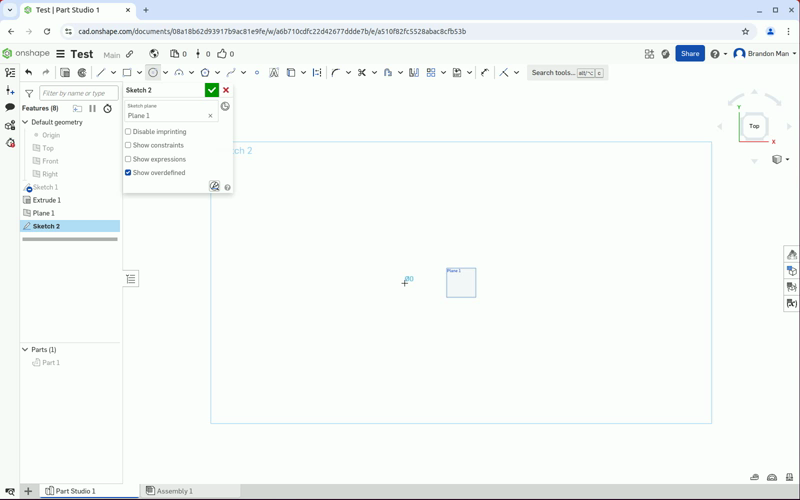
mouse_move(416, 282)
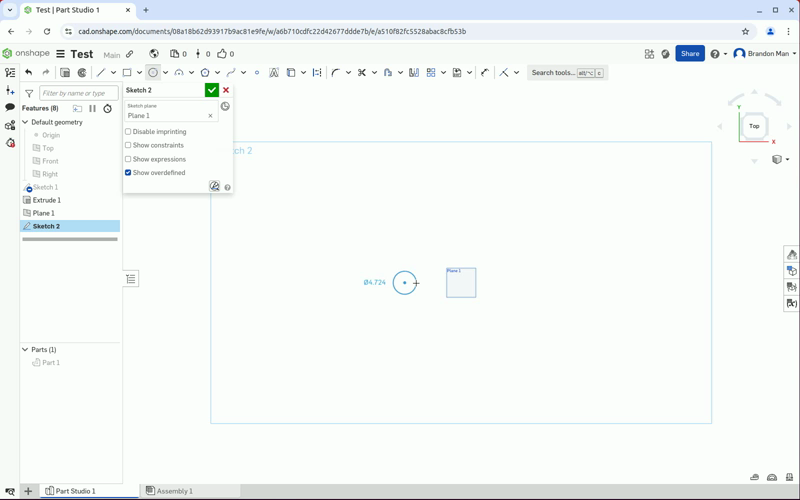
click(416, 282)
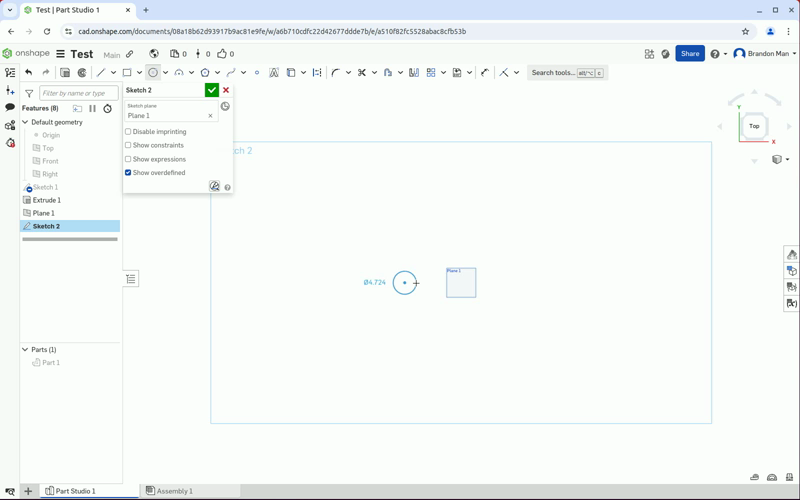
key(esc)
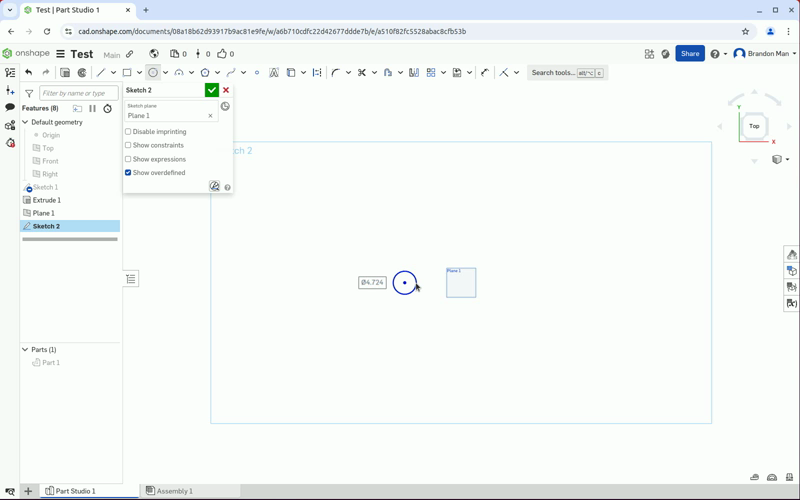
mouse_move(397, 276)
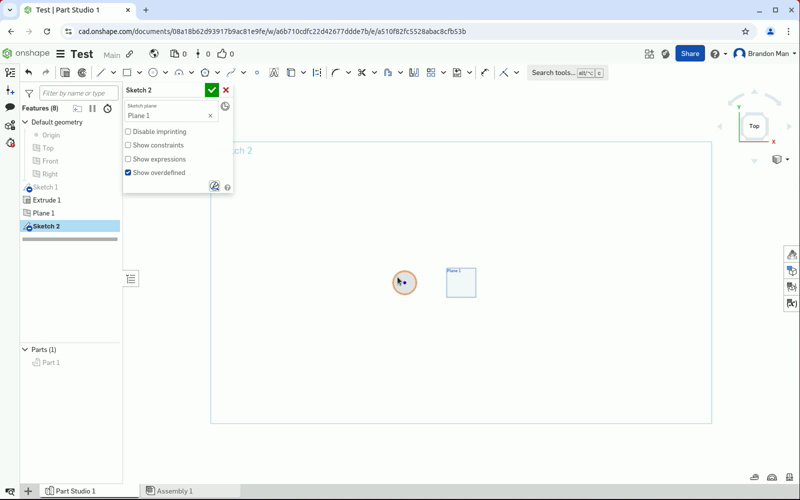
scroll(6)
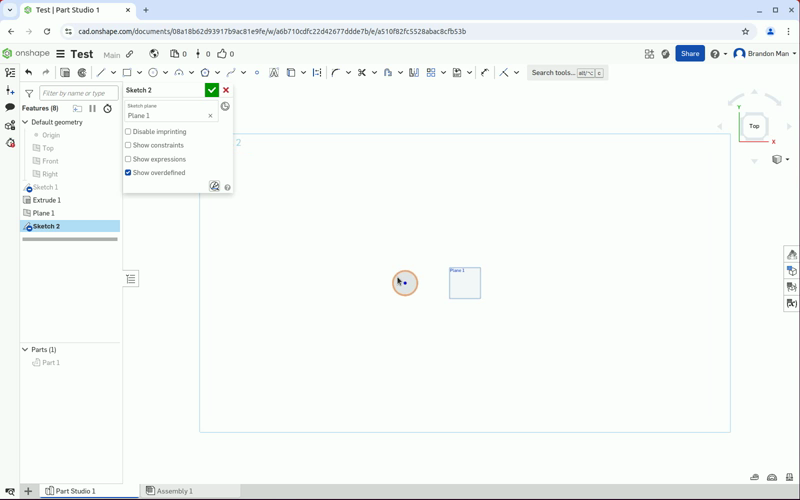
scroll(6)
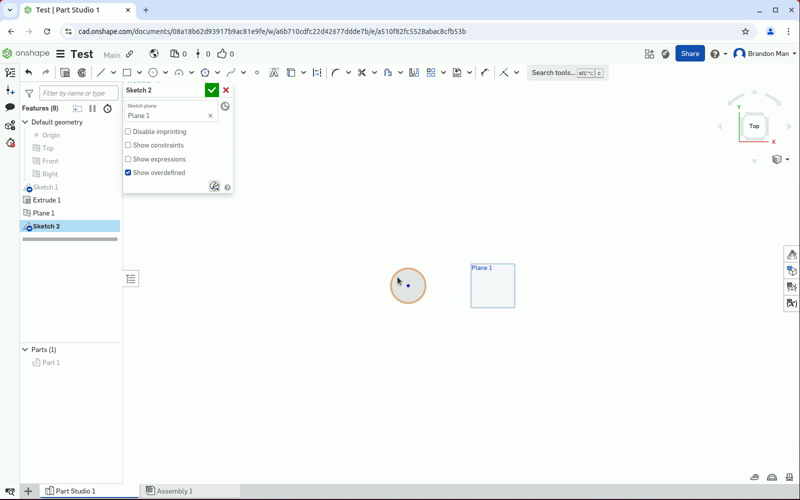
scroll(6)
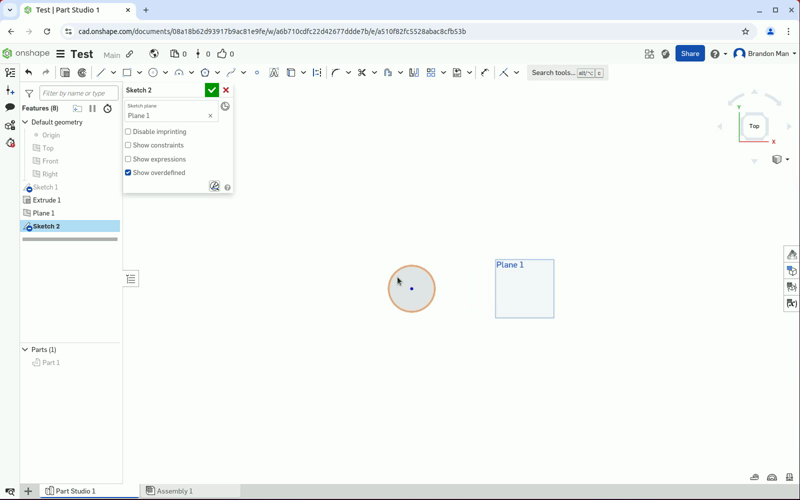
scroll(6)
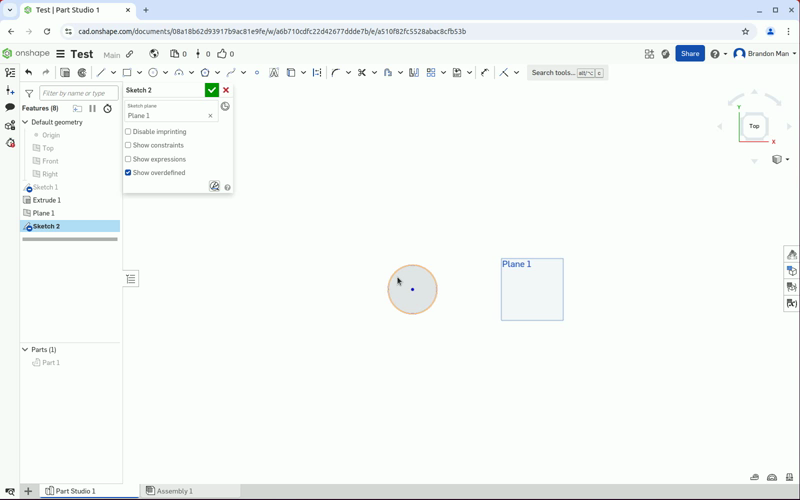
scroll(6)
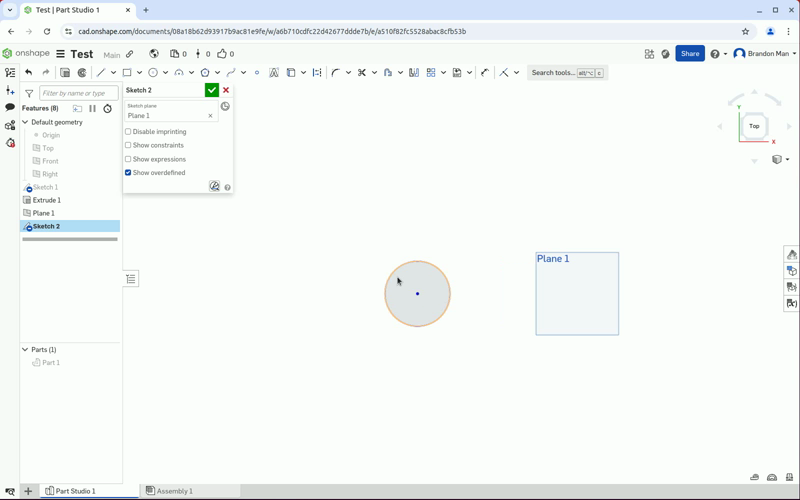
scroll(6)
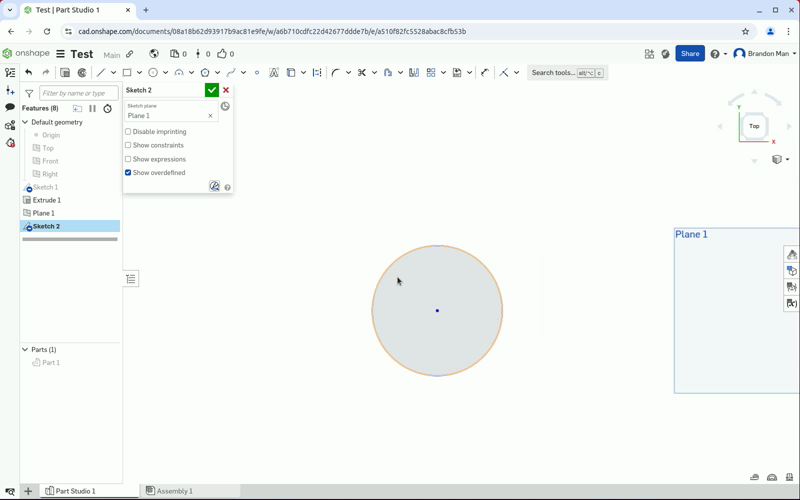
scroll(6)
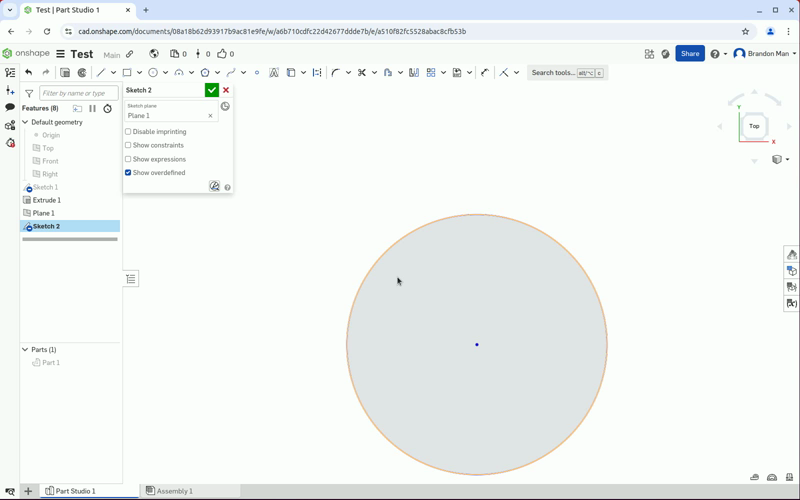
click(397, 276)
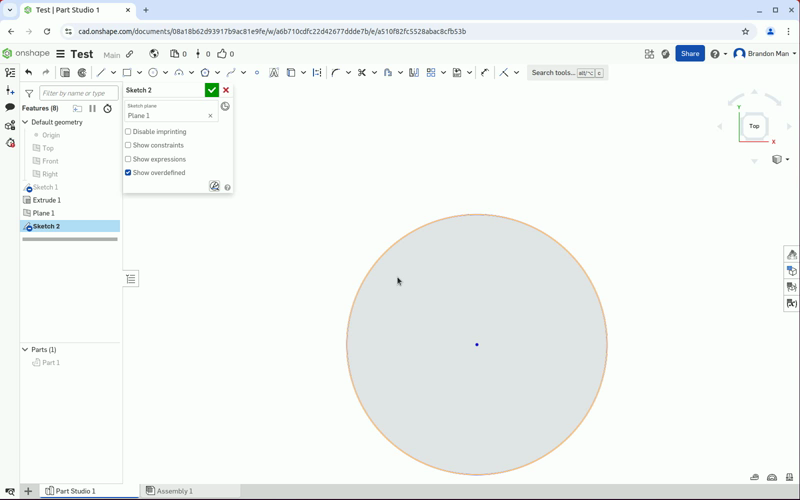
scroll(-6)
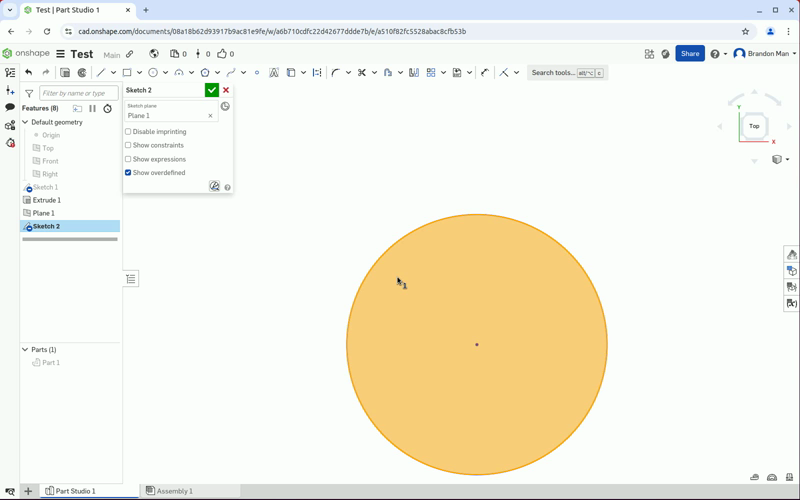
scroll(-6)
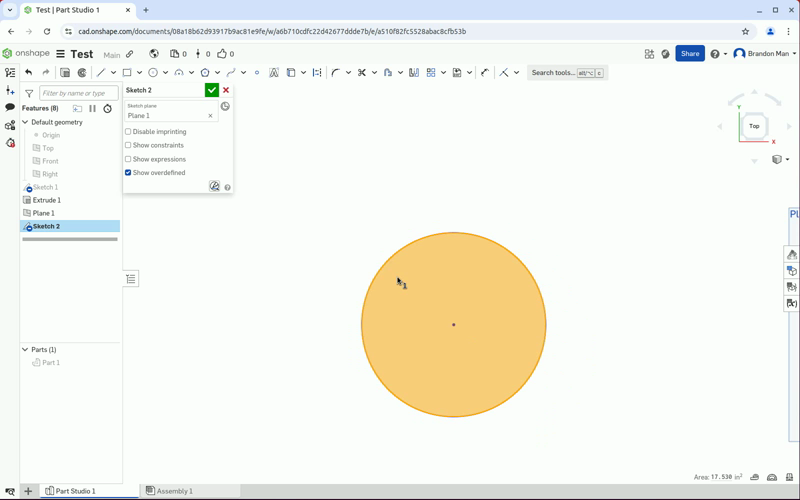
scroll(-6)
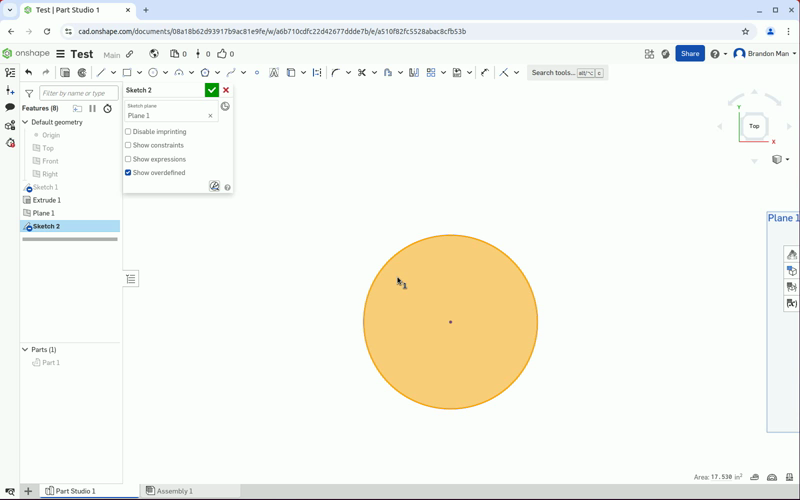
scroll(-6)
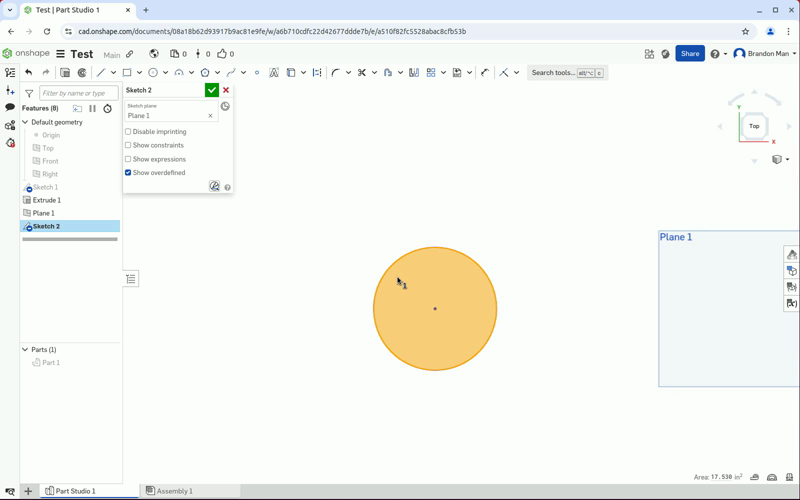
scroll(-6)
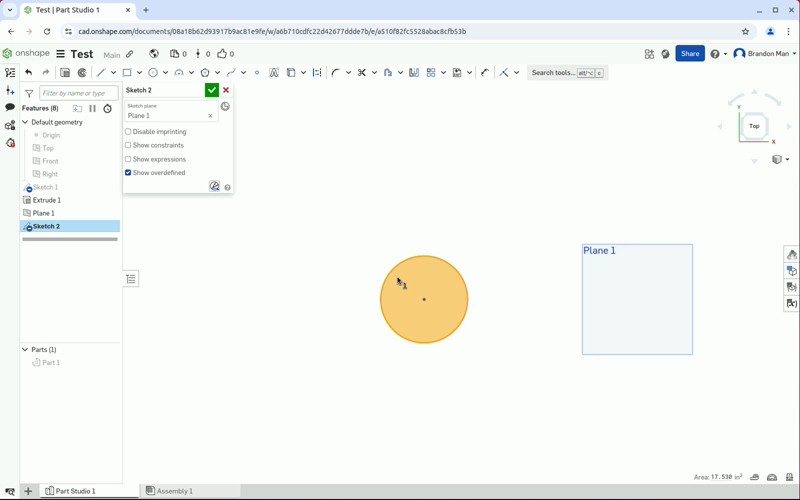
scroll(-6)
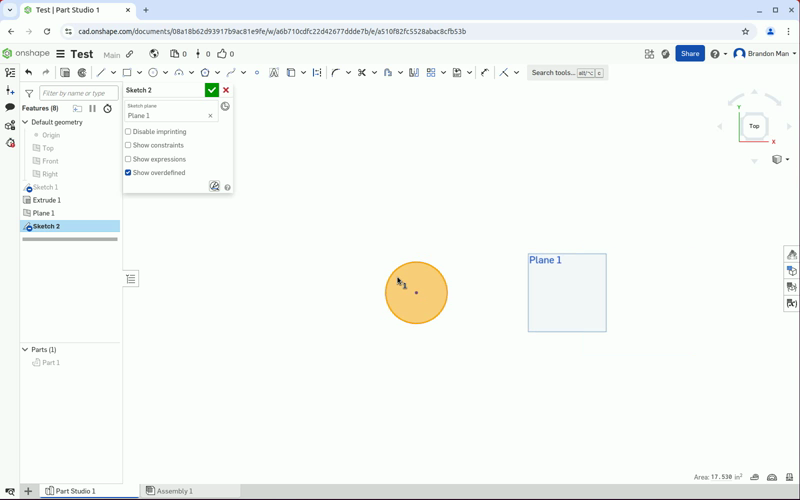
scroll(-6)
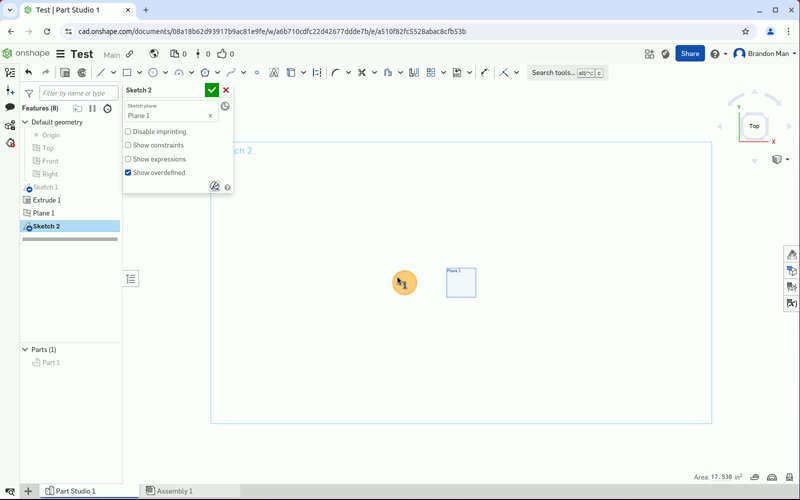
mouse_move(73, 352)
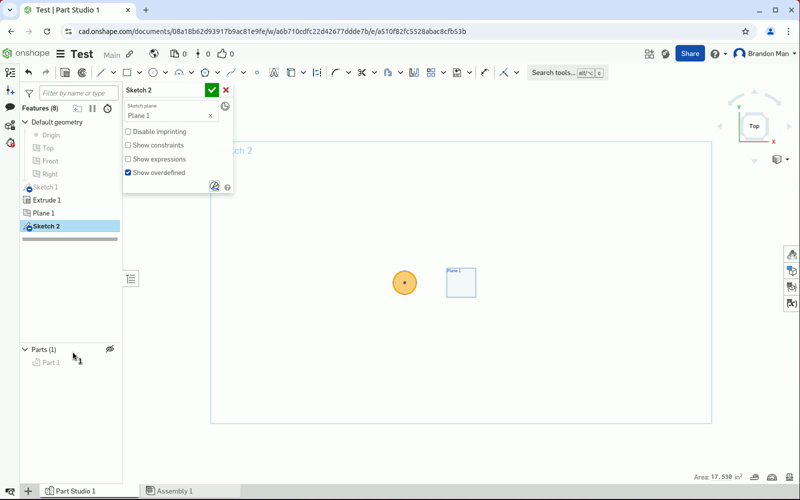
key(shift+y)
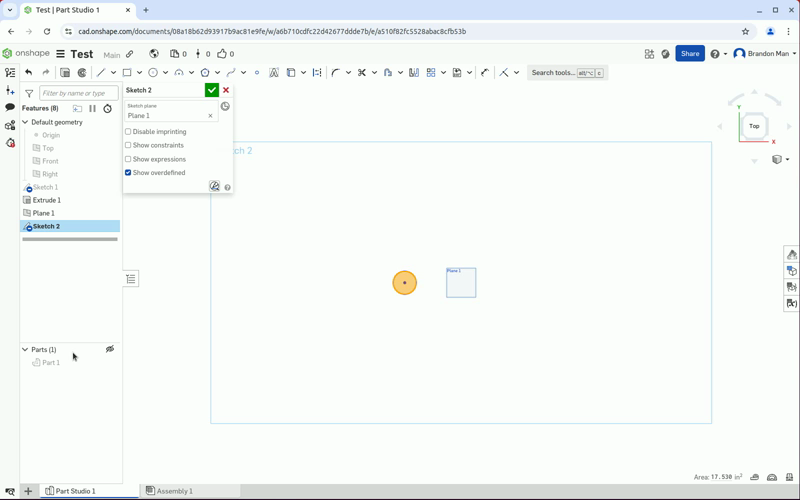
key(shift+e)
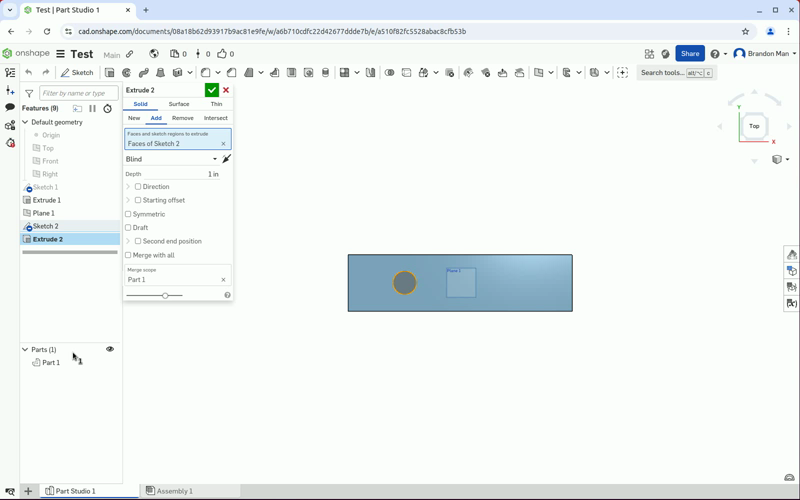
mouse_move(143, 106)
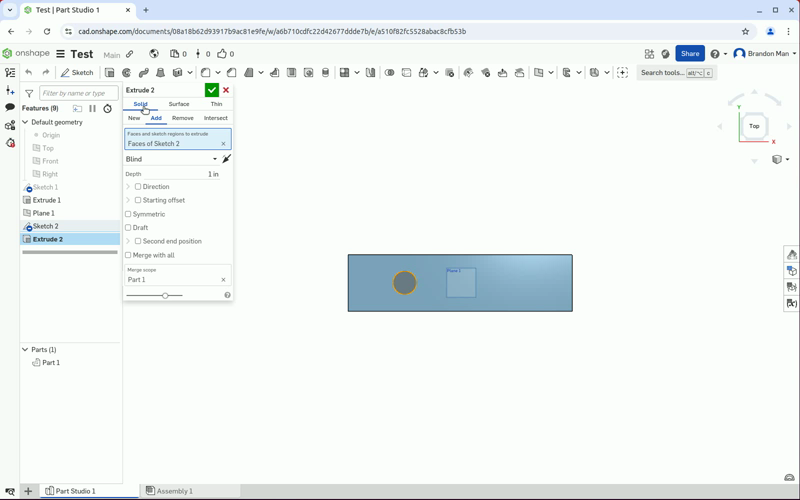
click(143, 106)
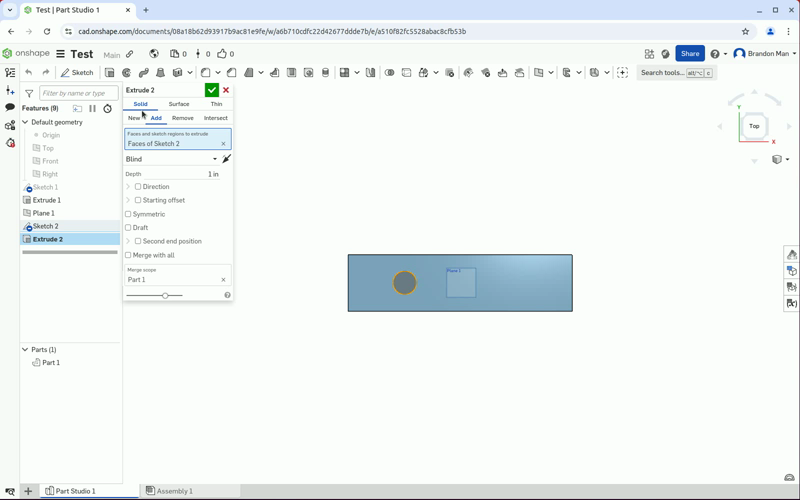
mouse_move(137, 120)
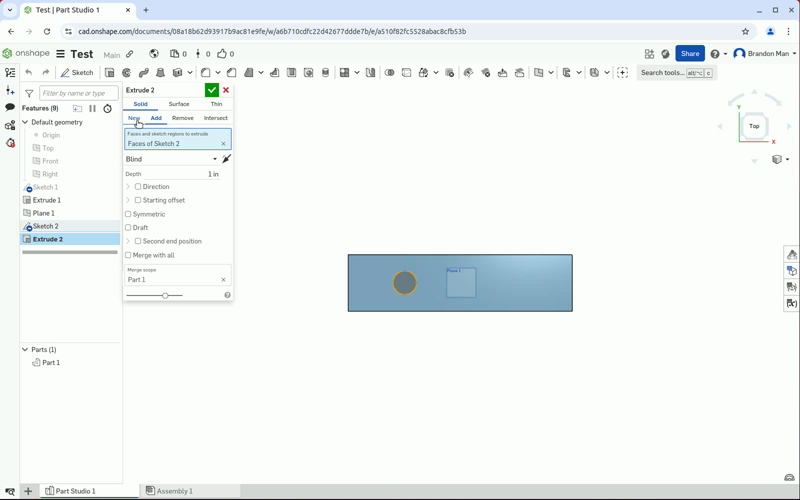
click(137, 120)
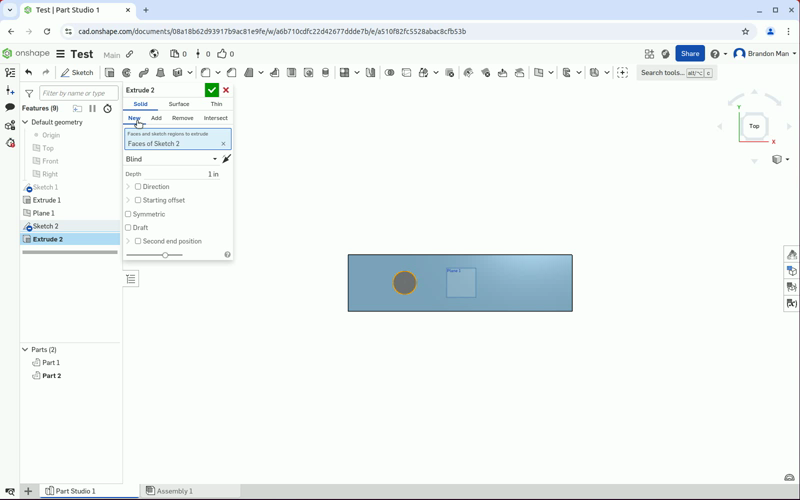
key(tab, 4)
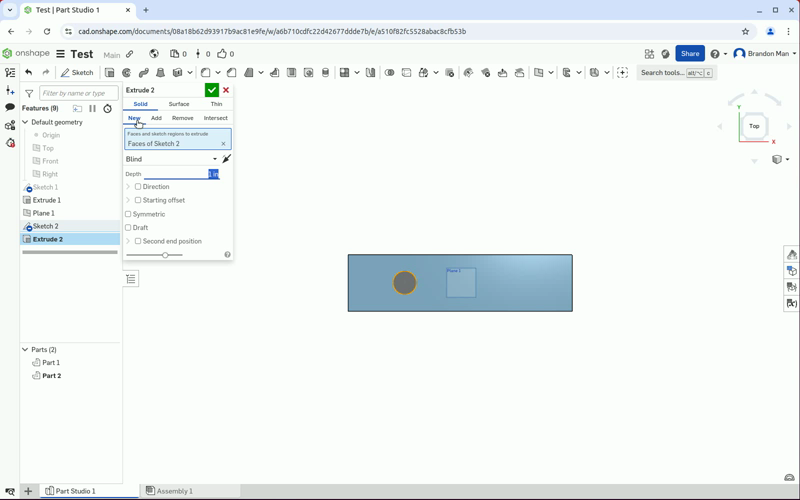
text(7.703)
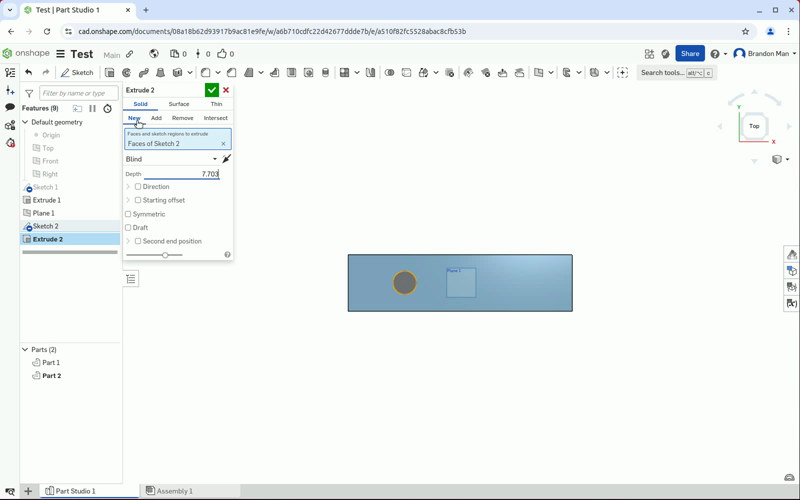
key(enter)
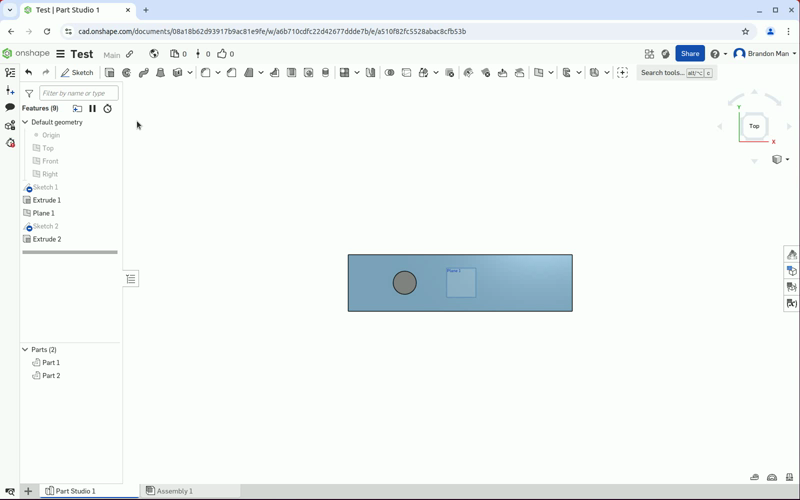
key(shift+h)
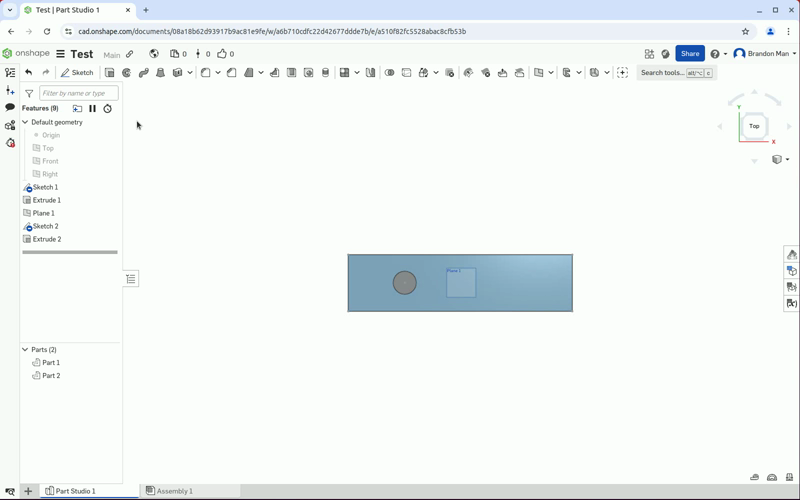
key(shift+h)
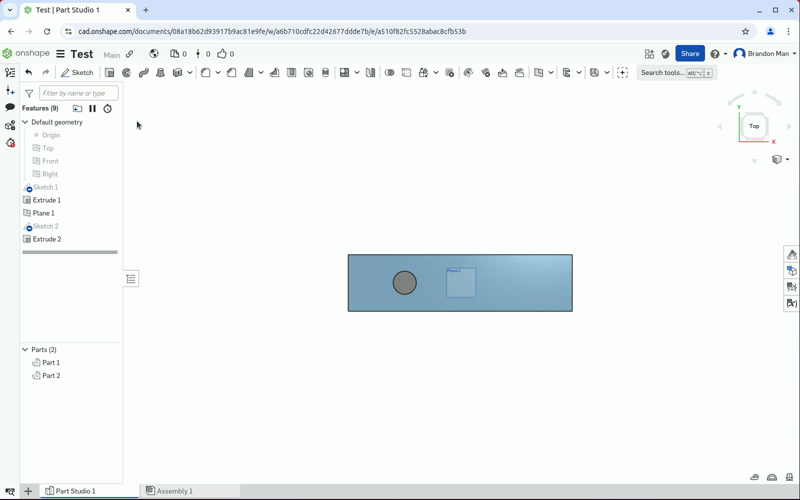
mouse_move(73, 189)
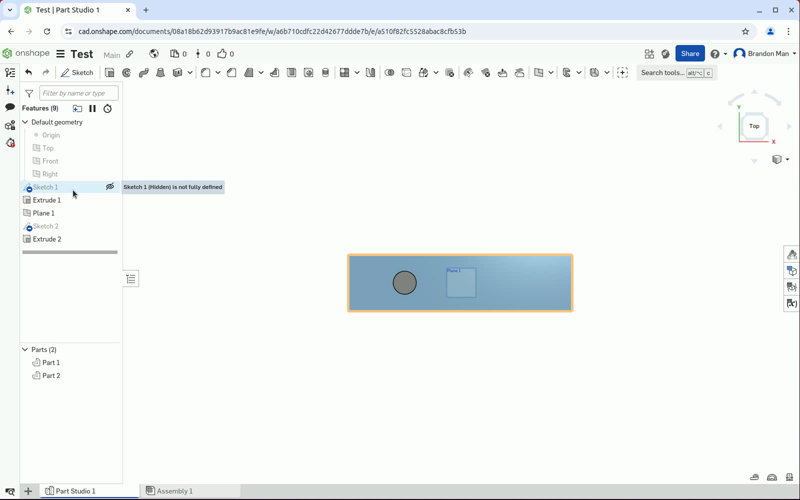
click(73, 189)
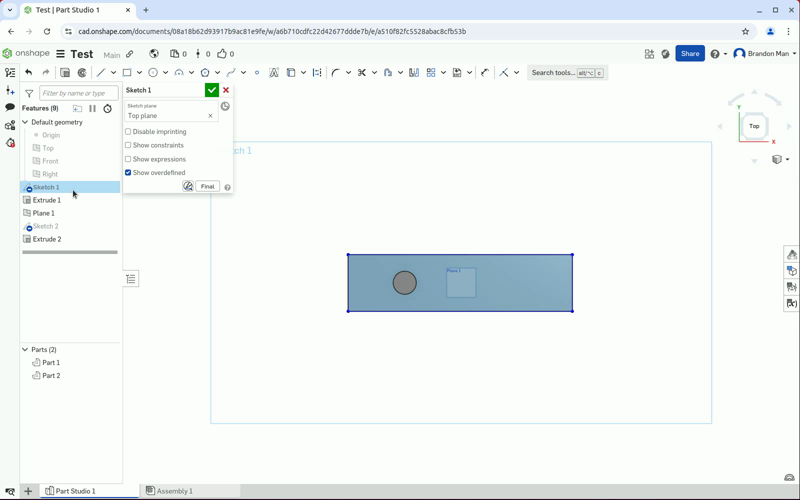
mouse_move(229, 92)
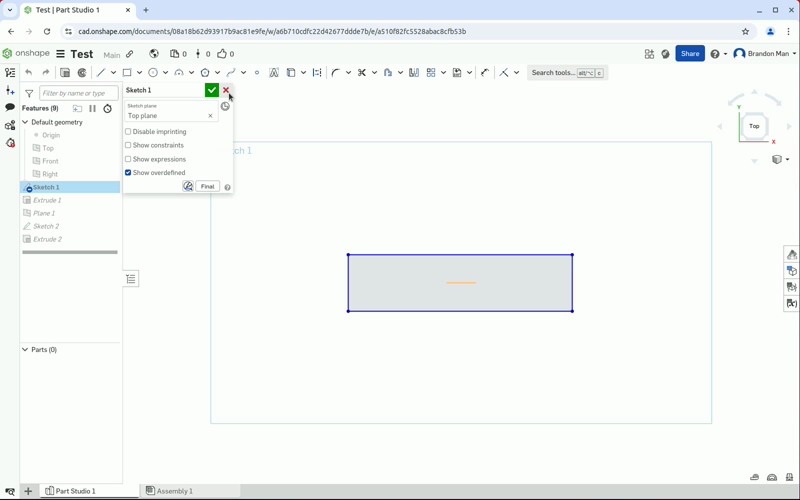
click(229, 92)
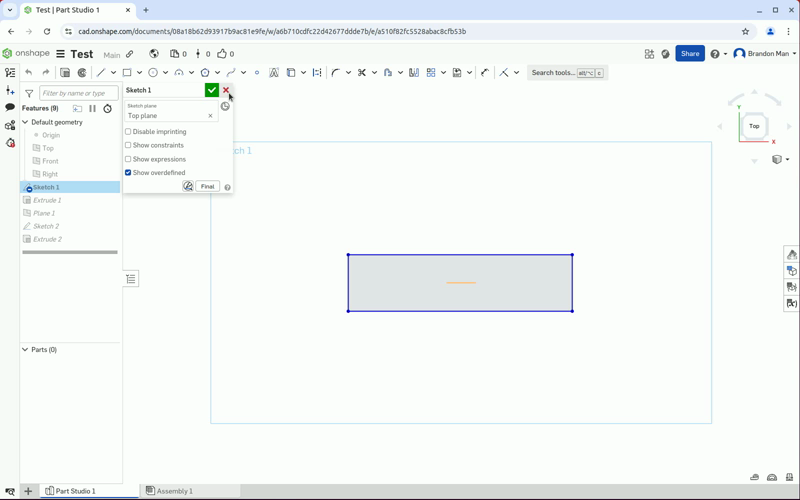
key(shift+s)
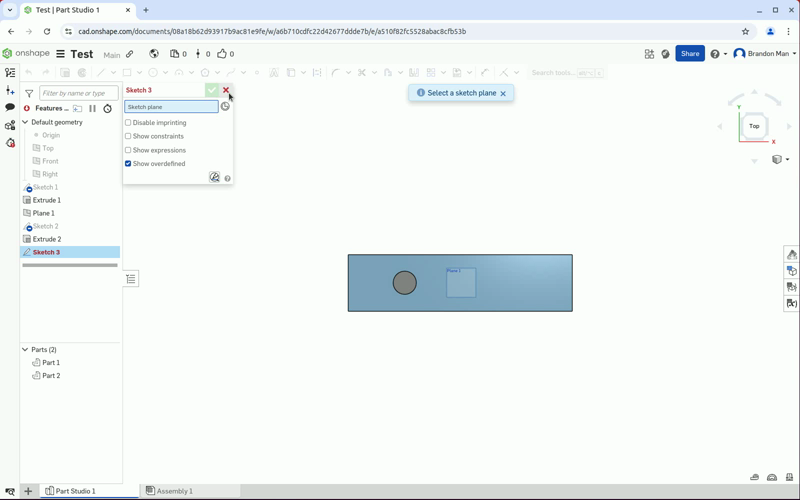
mouse_move(73, 215)
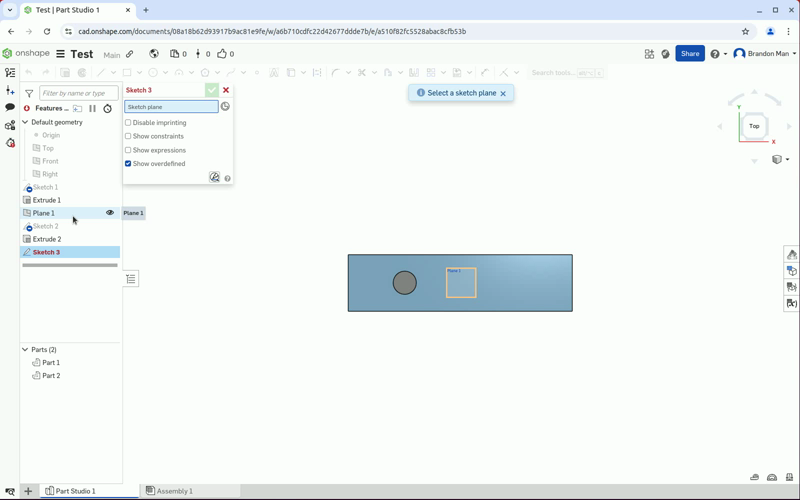
click(73, 215)
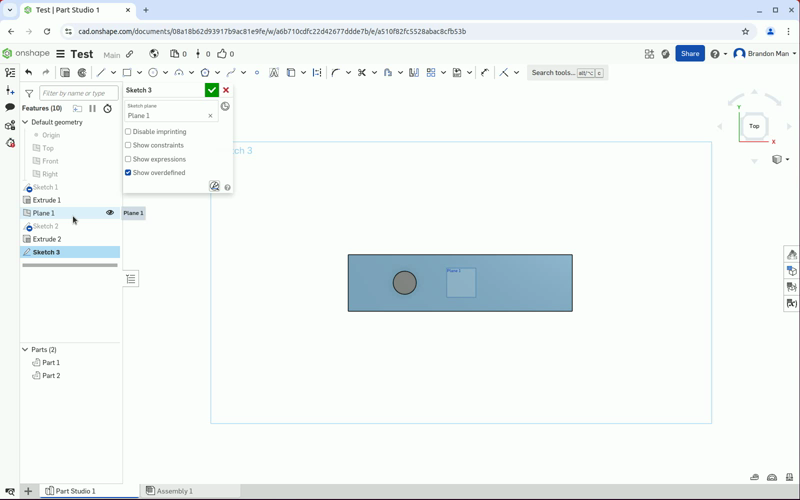
mouse_move(73, 352)
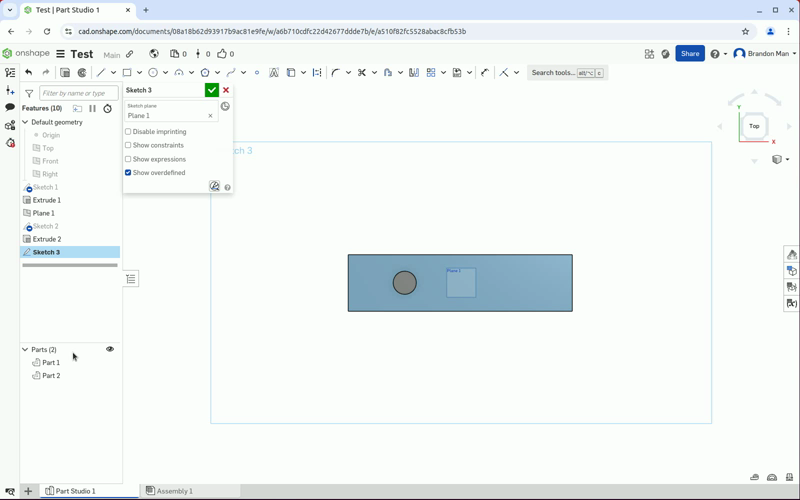
key(y)
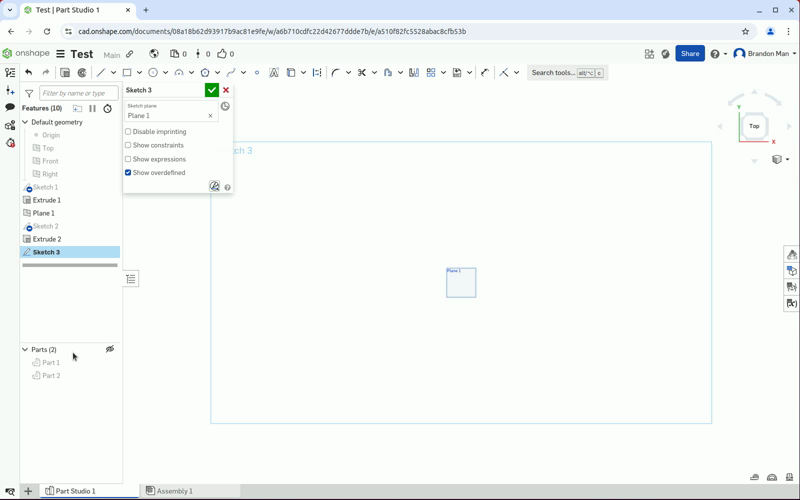
key(c)
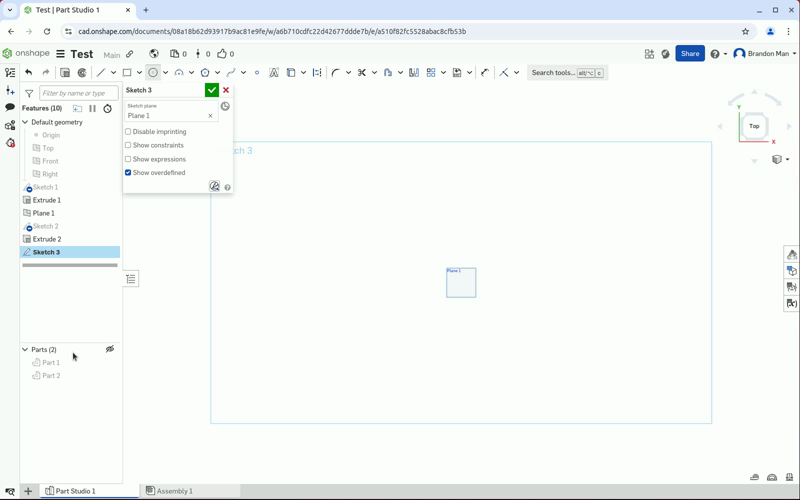
key_down(shift)
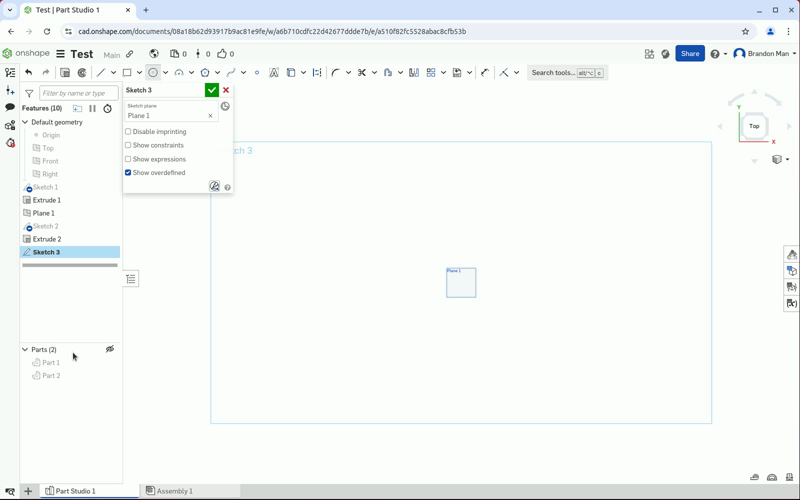
mouse_move(517, 282)
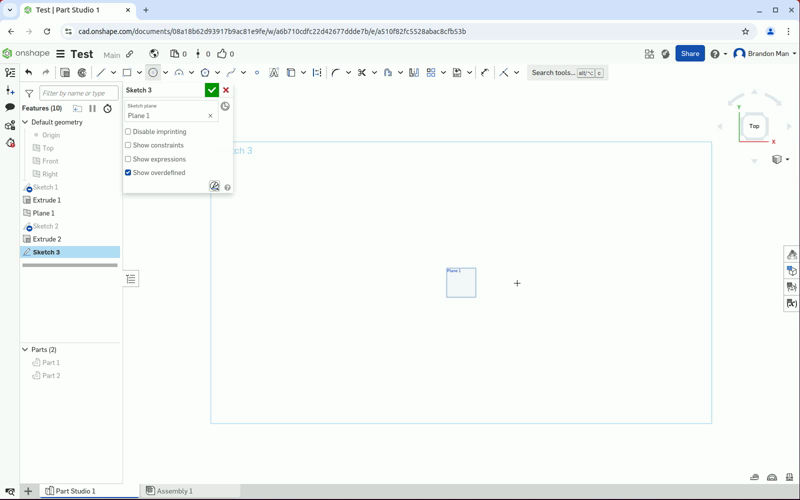
click(517, 282)
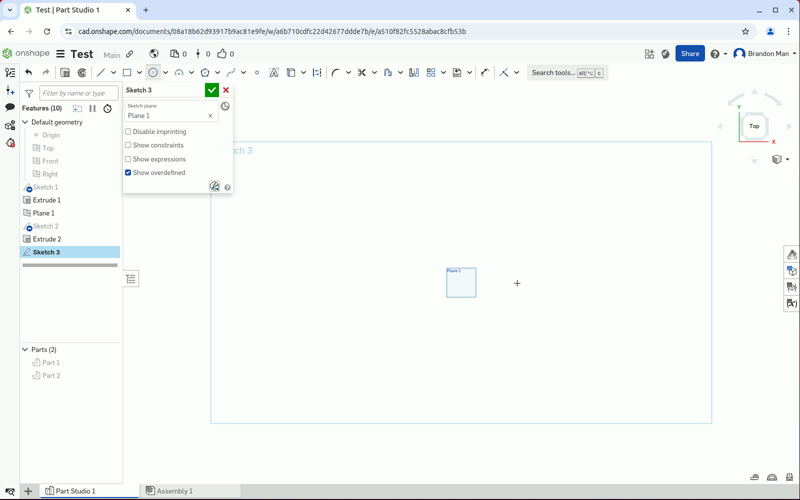
key_up(shift)
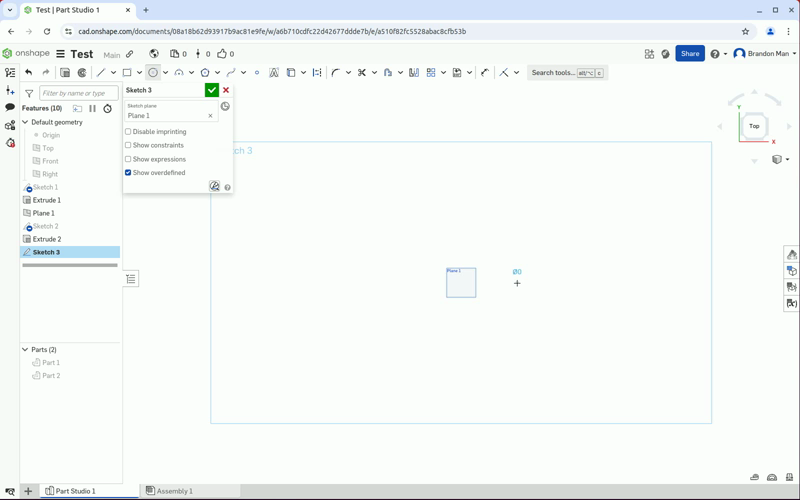
mouse_move(528, 282)
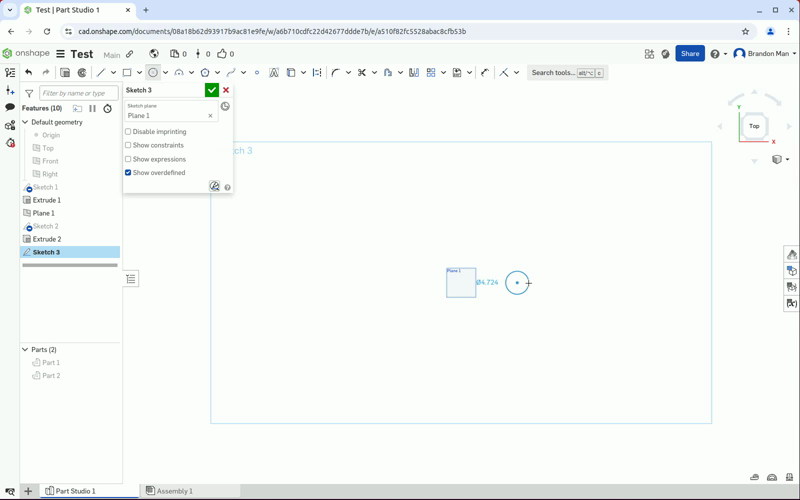
click(528, 282)
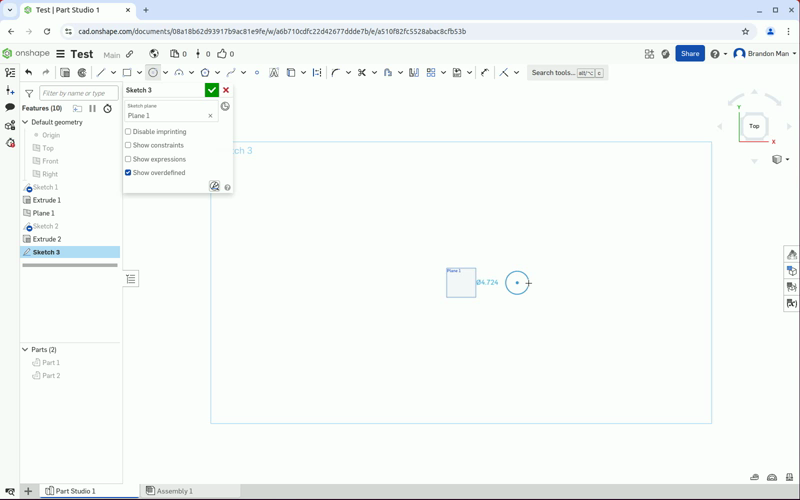
key(esc)
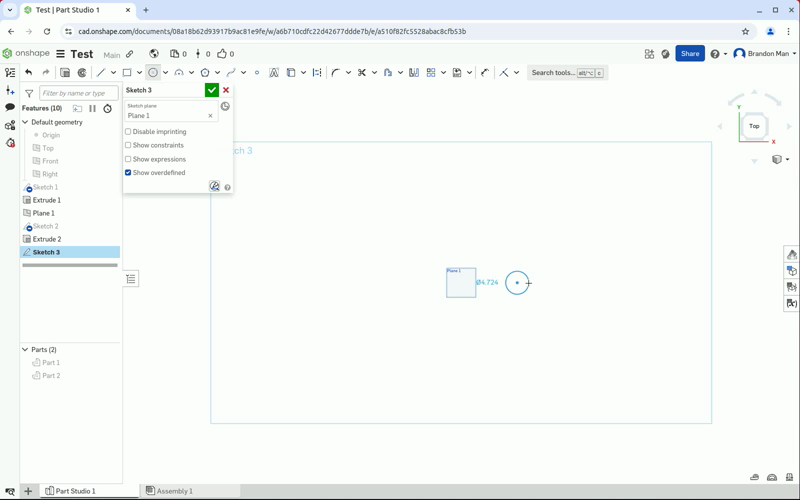
mouse_move(513, 284)
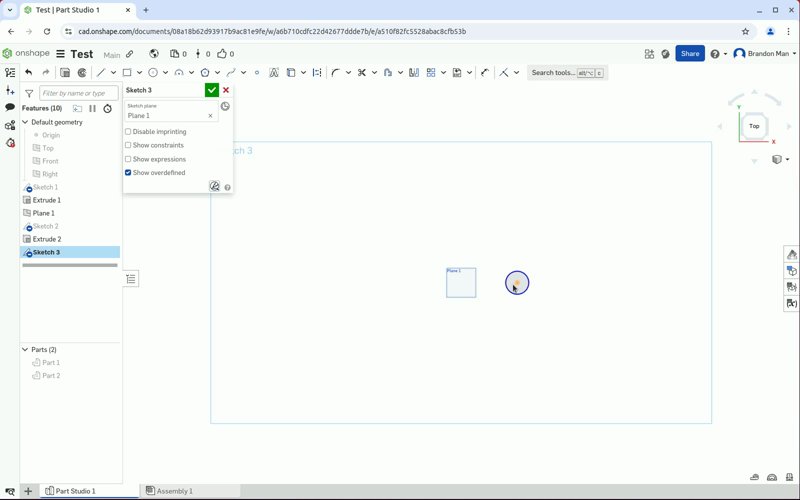
scroll(6)
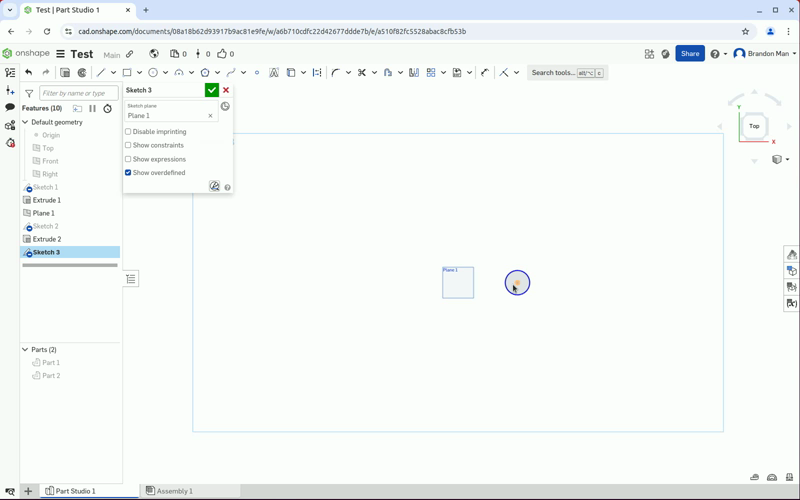
scroll(6)
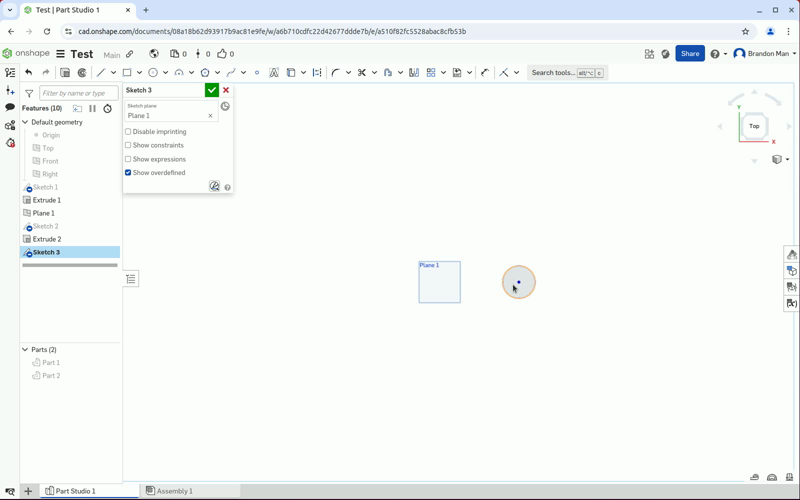
scroll(6)
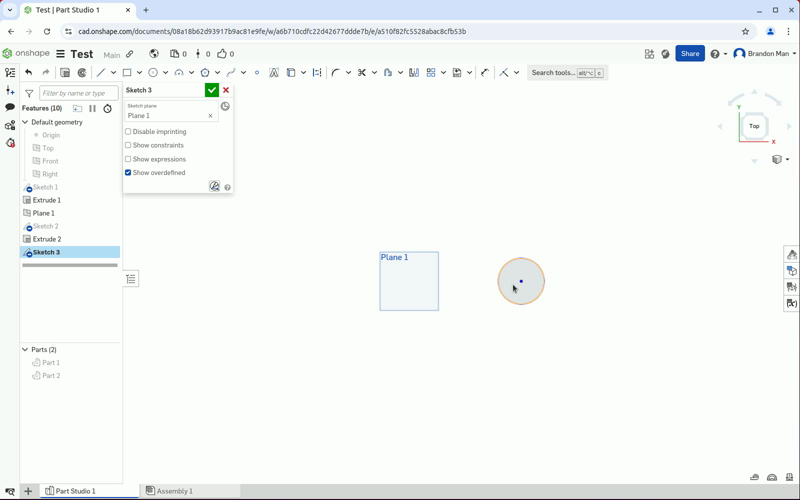
scroll(6)
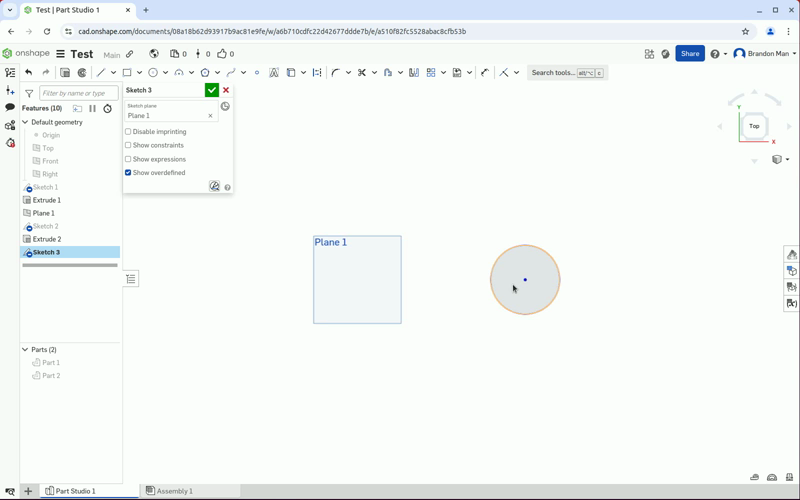
scroll(6)
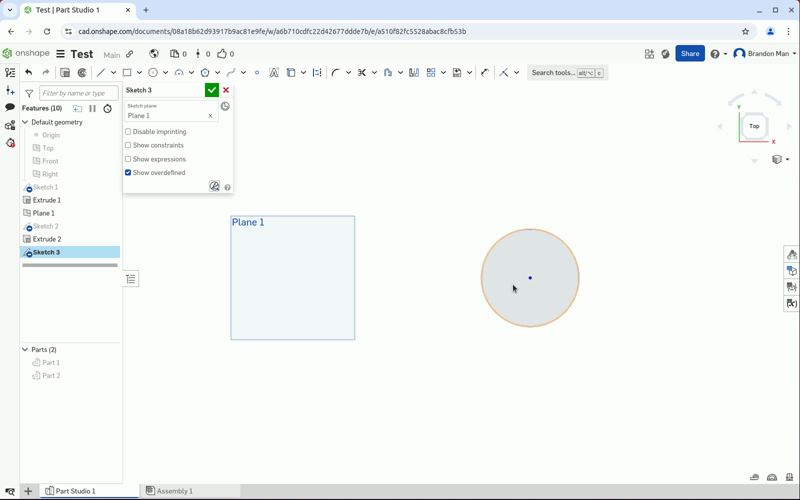
scroll(6)
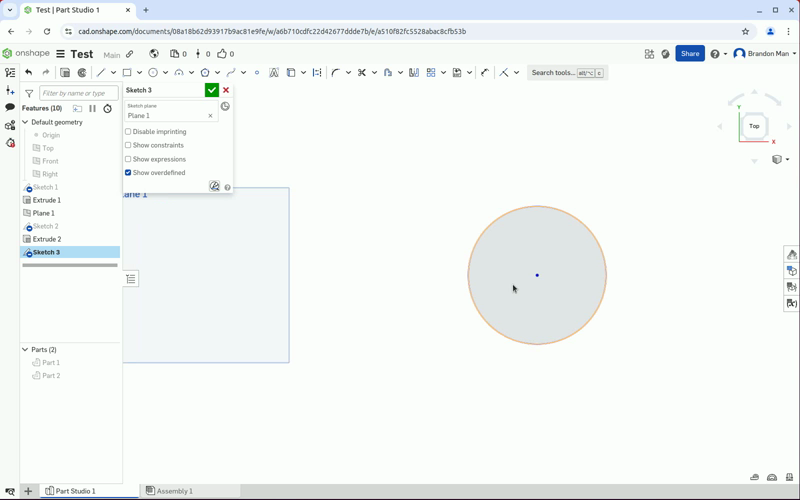
scroll(6)
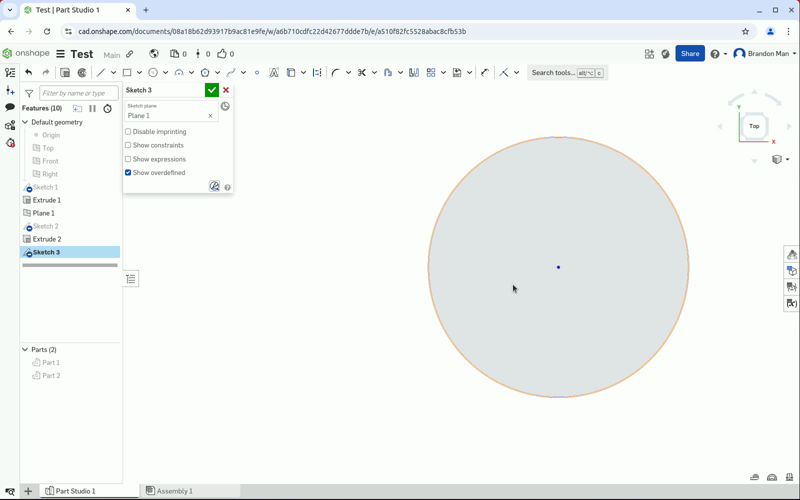
click(513, 284)
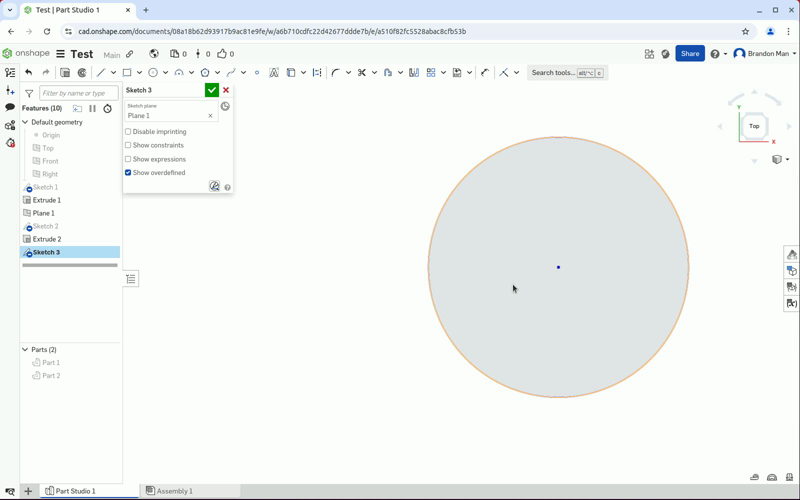
scroll(-6)
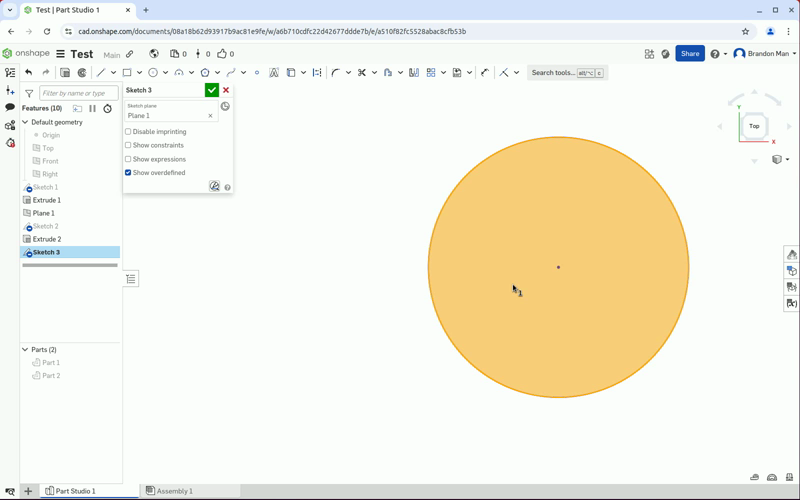
scroll(-6)
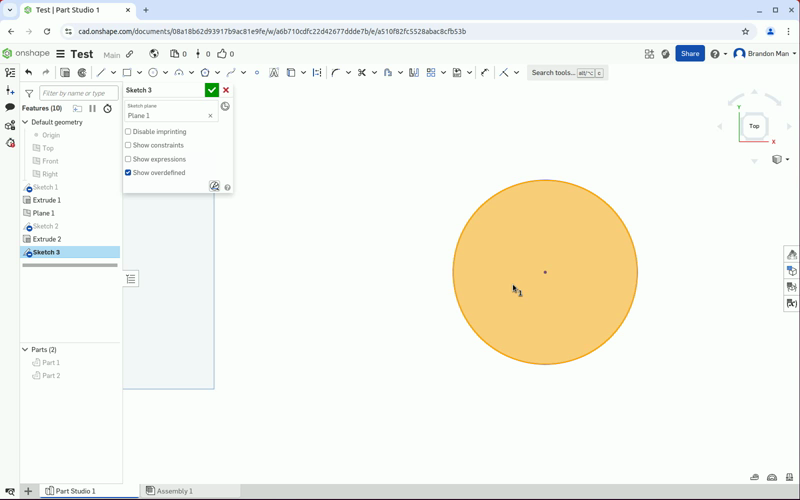
scroll(-6)
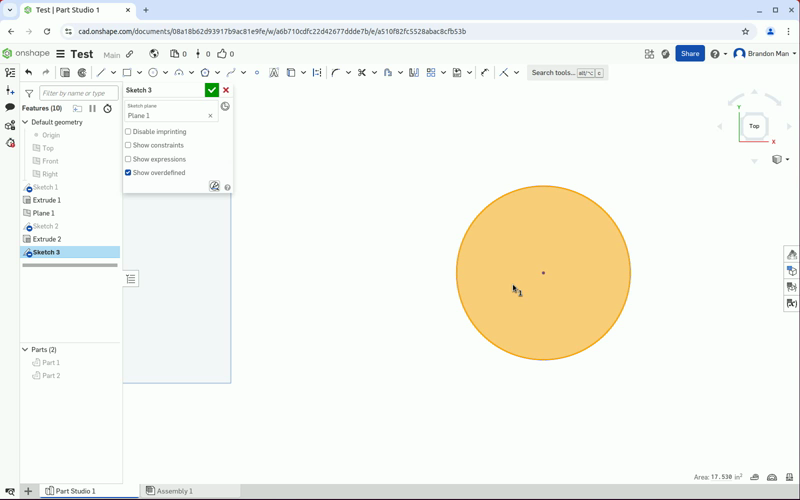
scroll(-6)
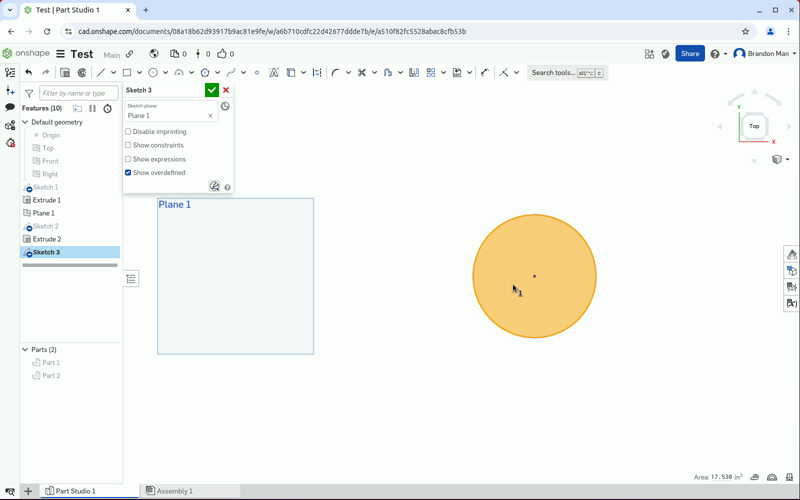
scroll(-6)
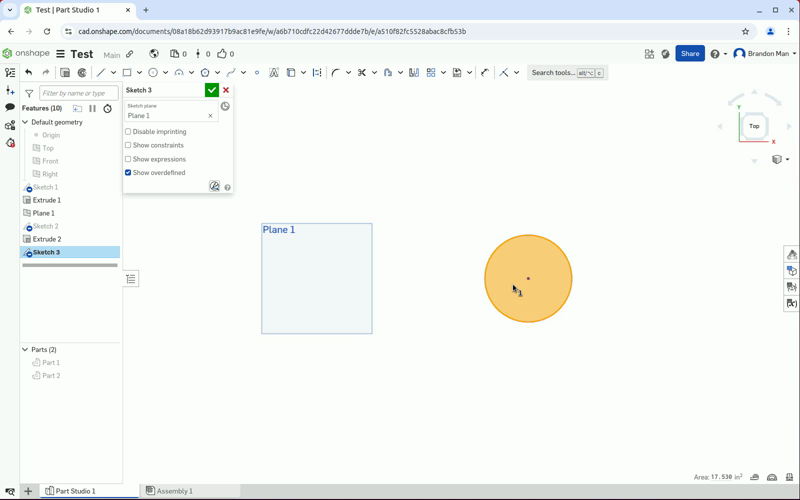
scroll(-6)
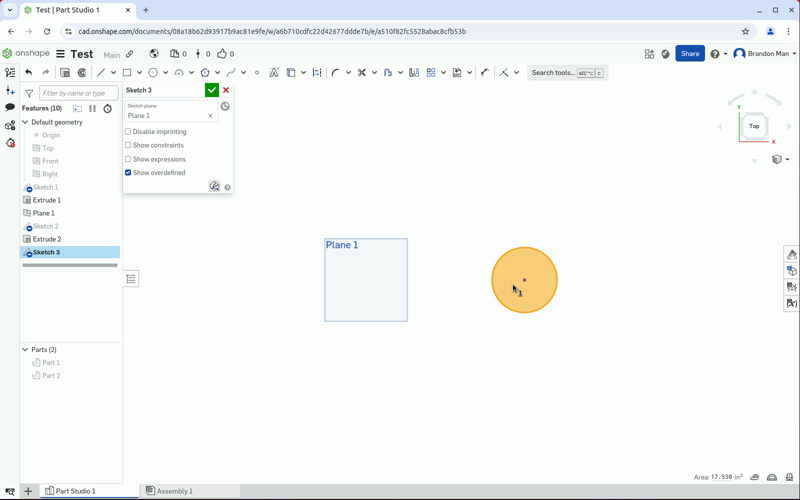
scroll(-6)
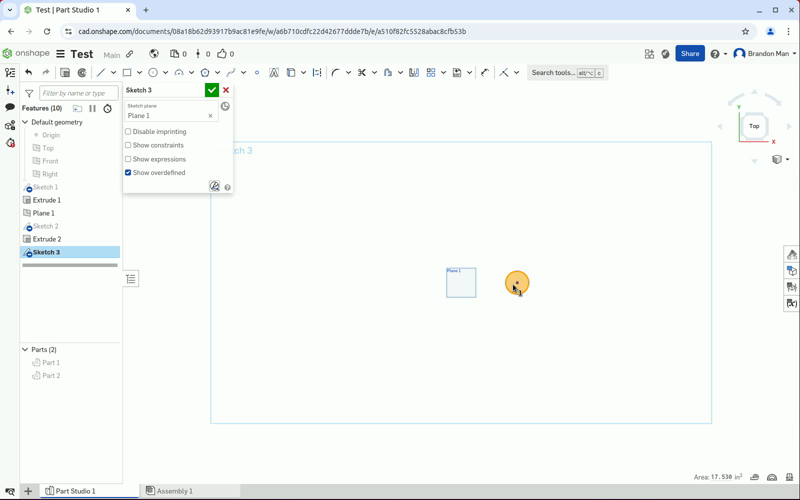
mouse_move(73, 352)
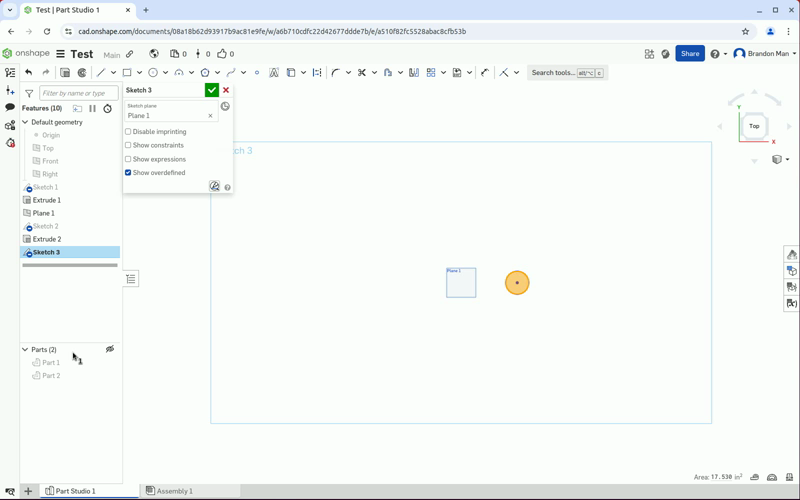
key(shift+y)
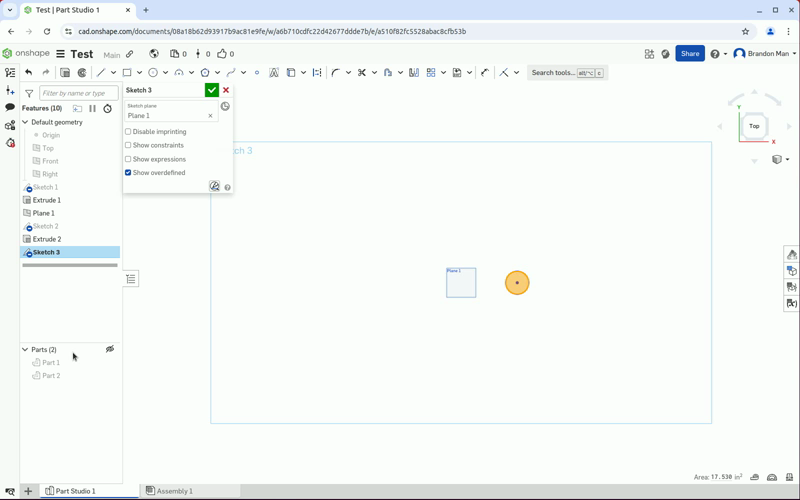
key(shift+e)
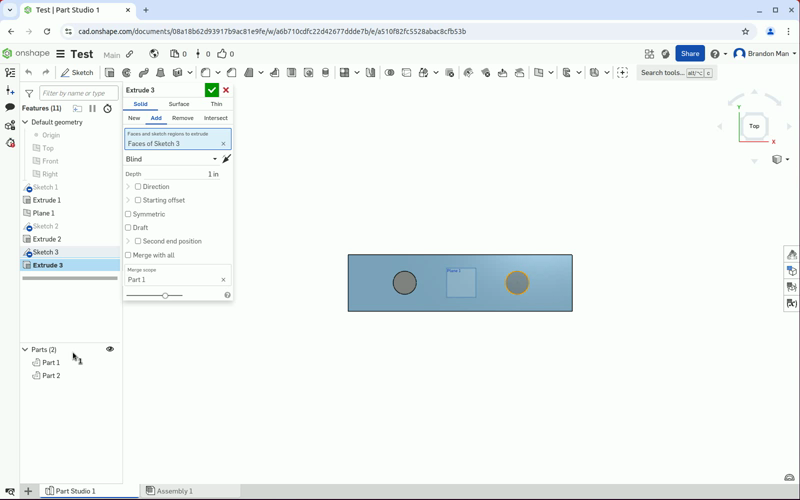
mouse_move(143, 106)
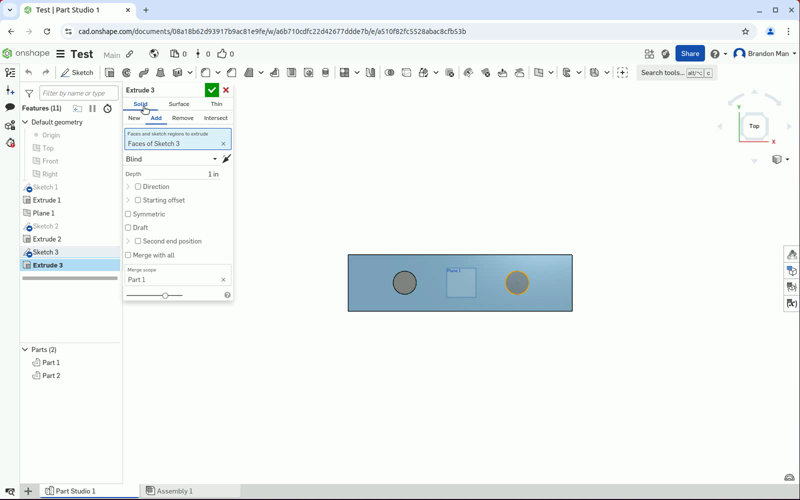
click(143, 106)
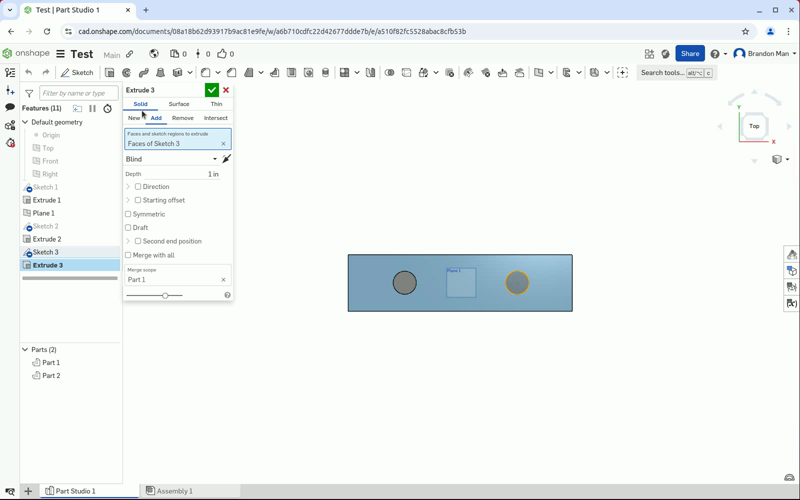
mouse_move(137, 120)
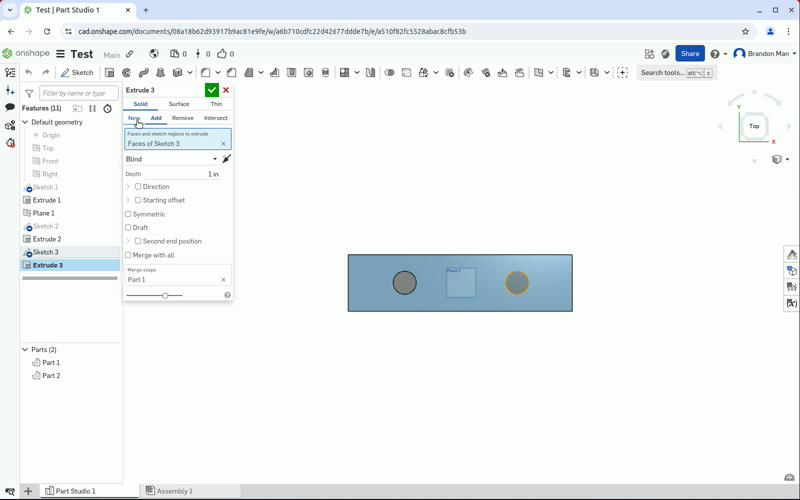
click(137, 120)
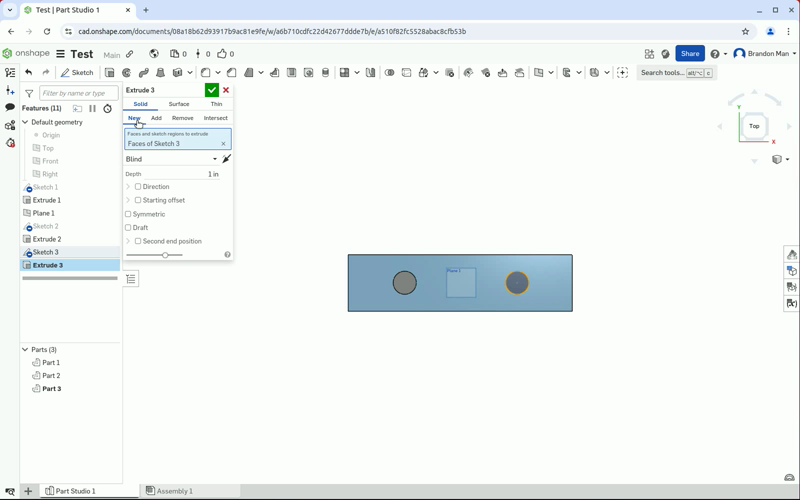
key(tab, 4)
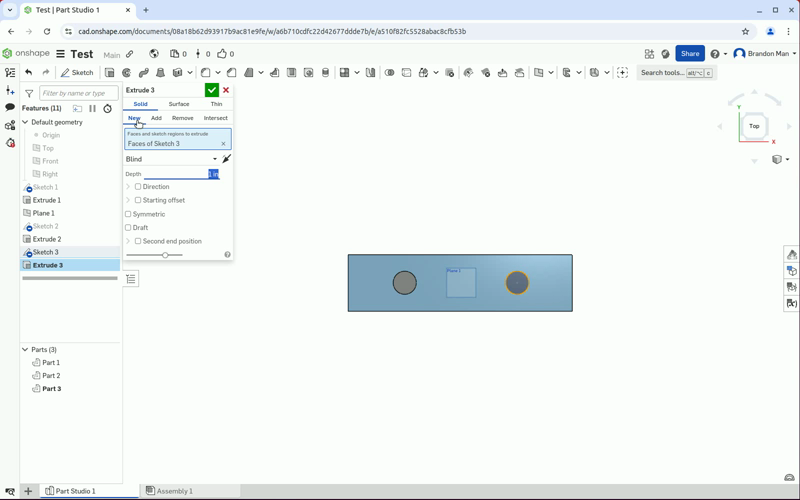
text(7.703)
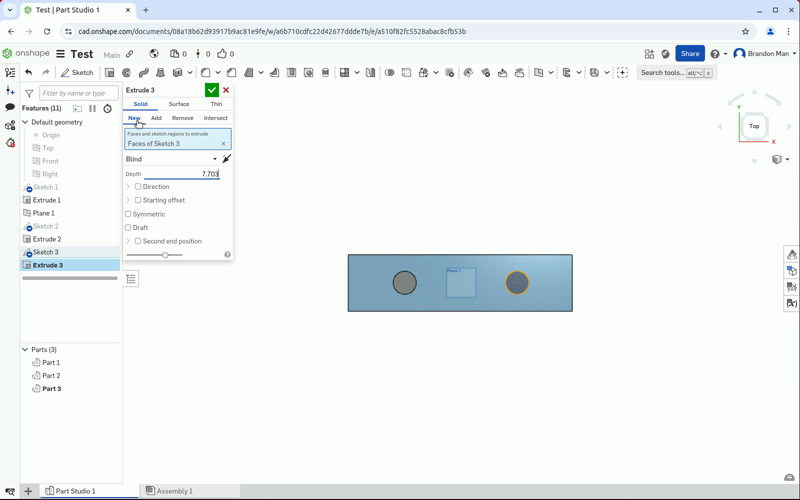
key(enter)
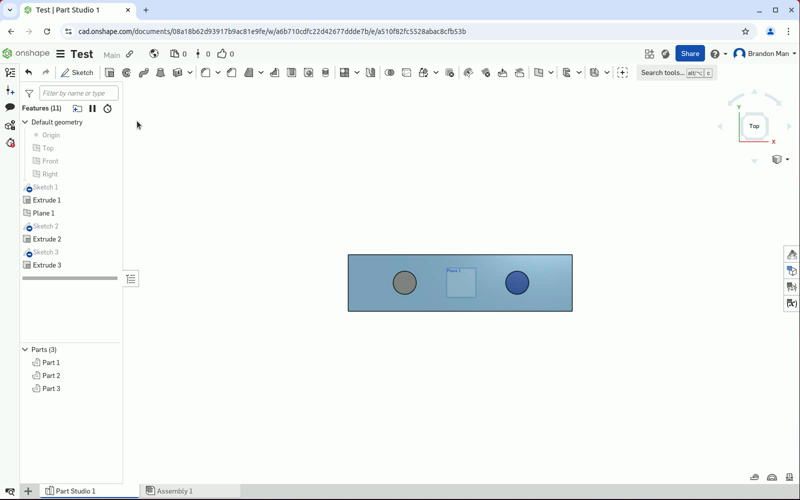
key(shift+h)
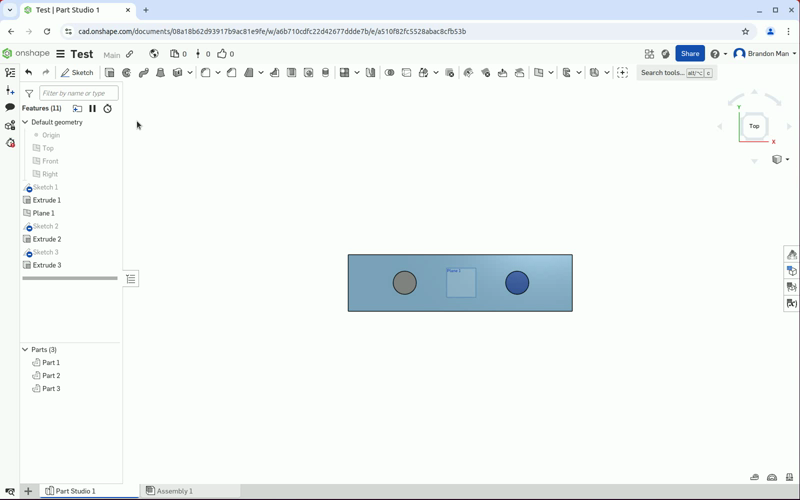
key(shift+h)
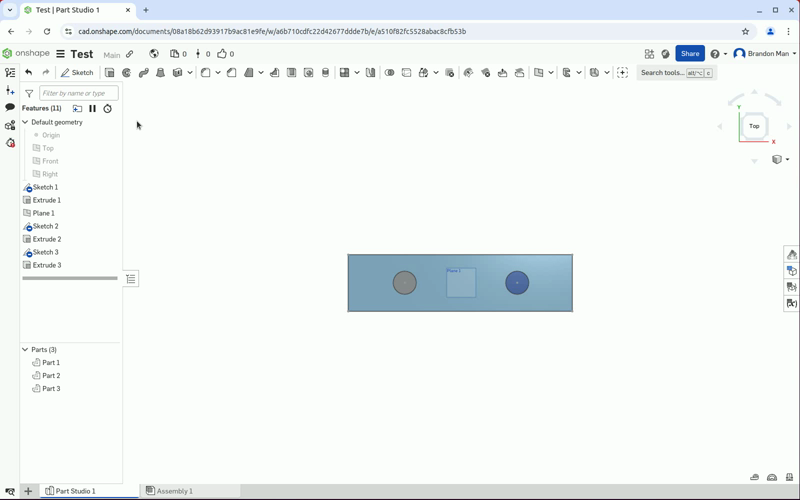
key(shift+7)
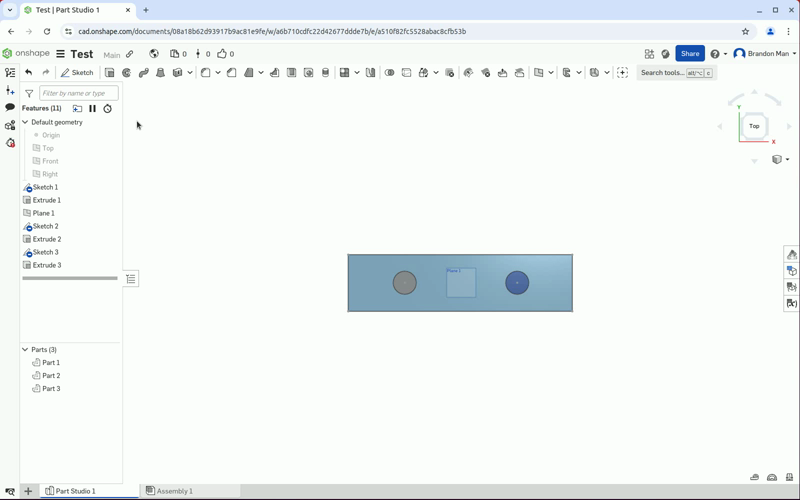
key(up, 3)
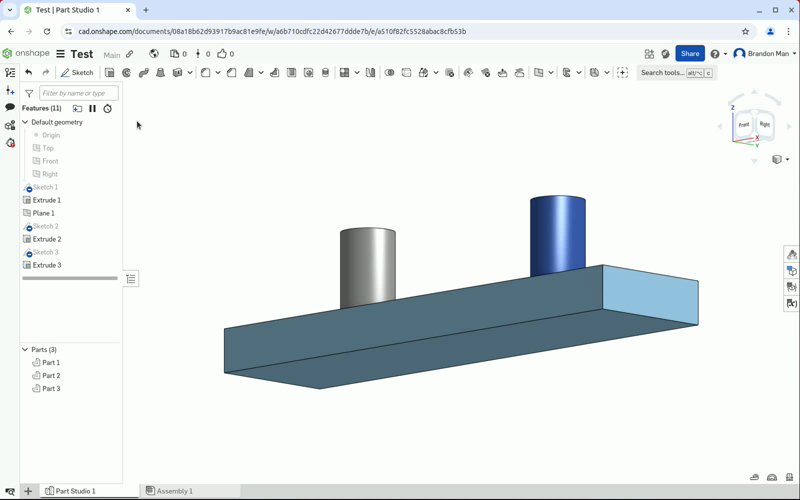
key(left, 3)
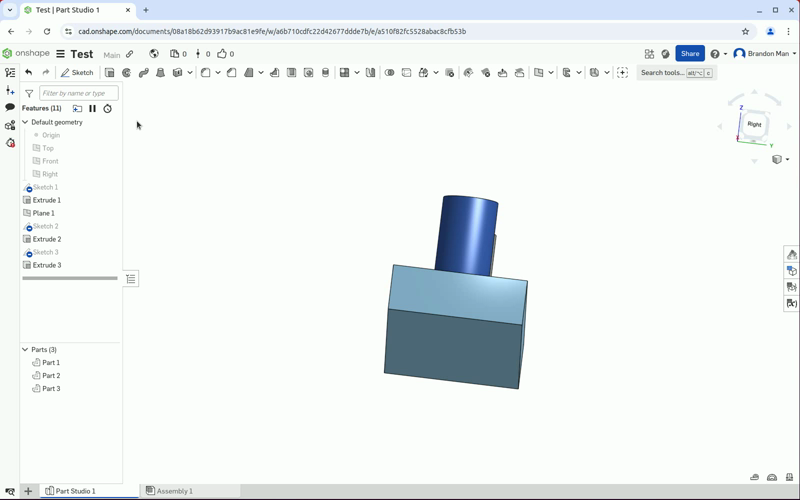
key(right, 3)
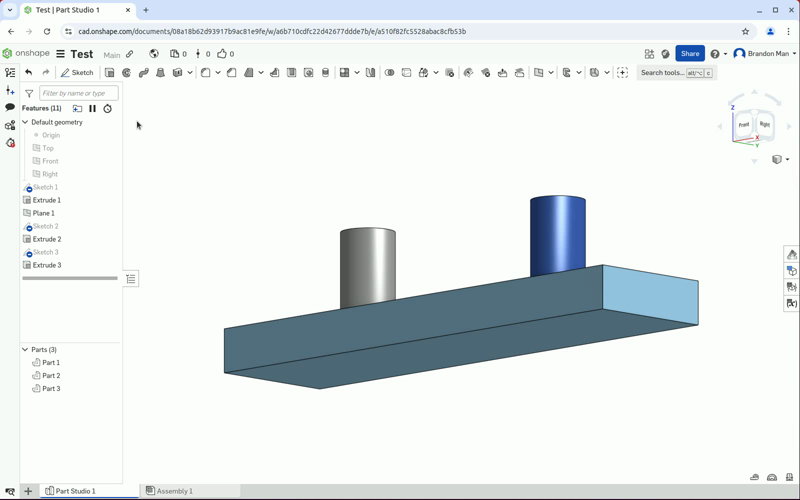
key(down, 3)
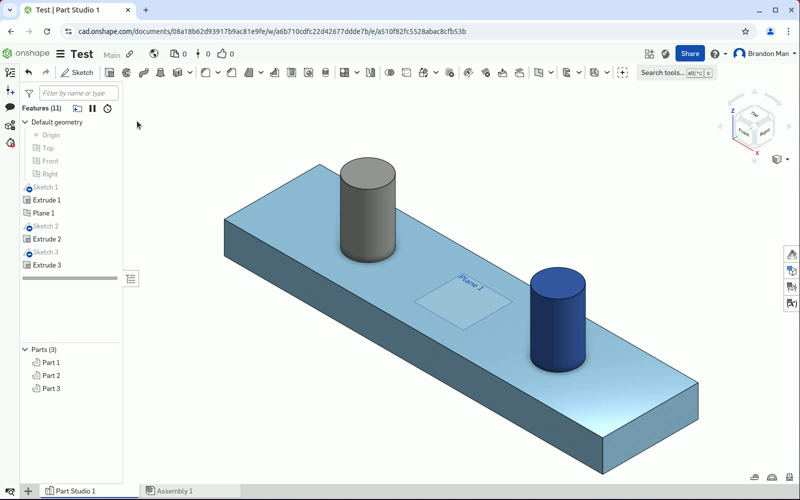
mouse_move(73, 189)
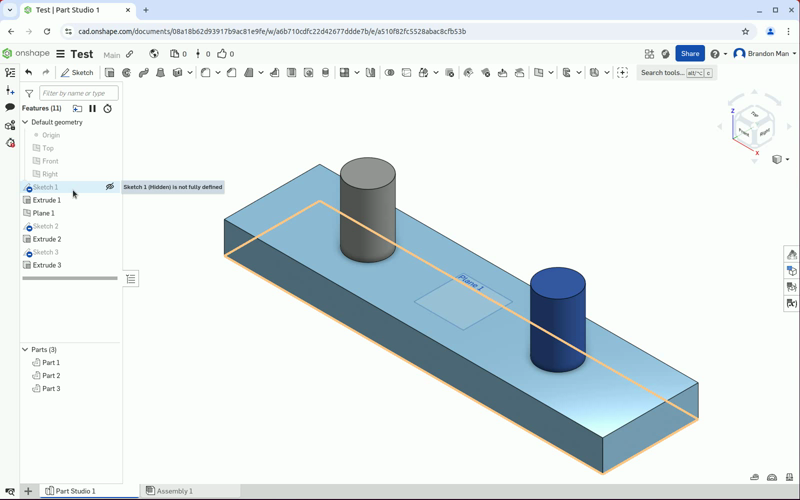
click(73, 189)